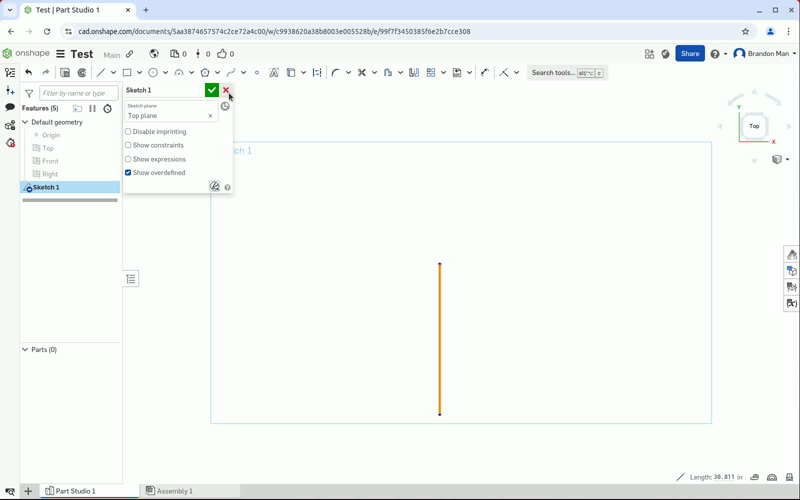
key(shift+h)
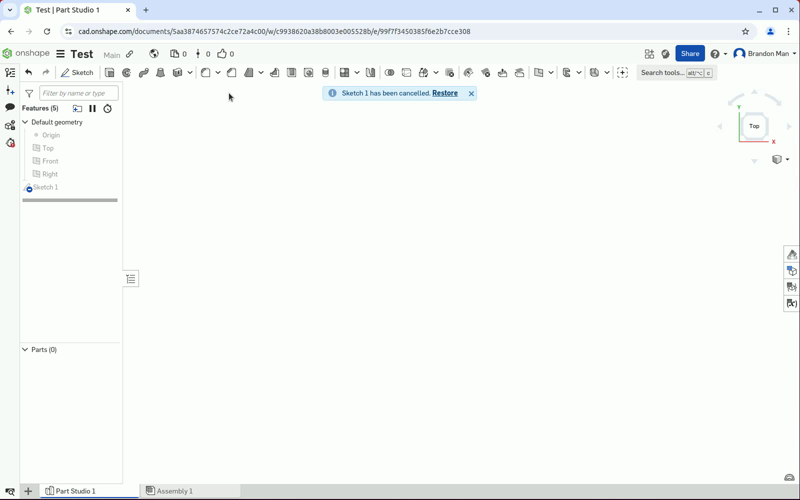
mouse_move(73, 352)
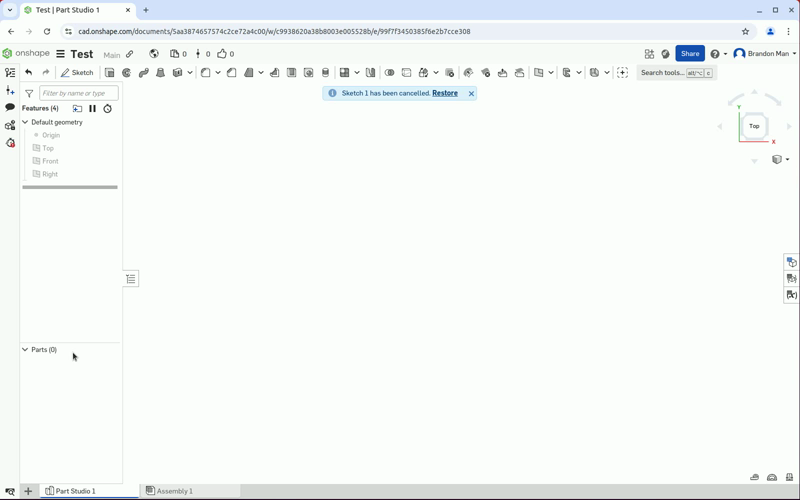
key(y)
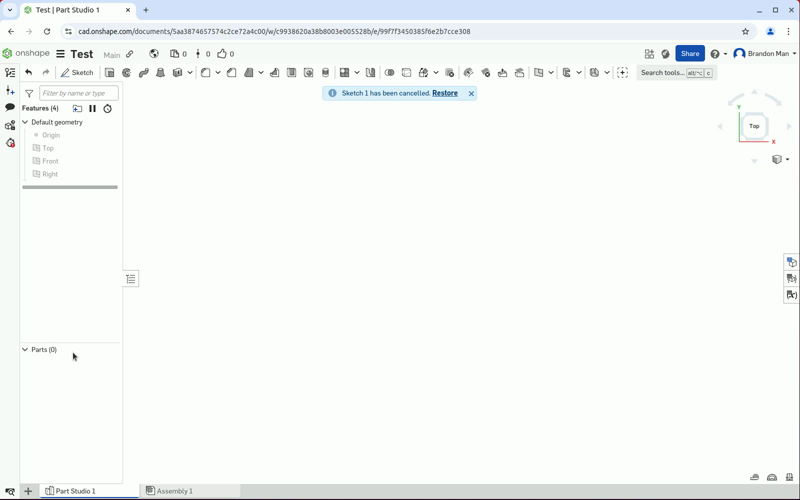
key(shift+p)
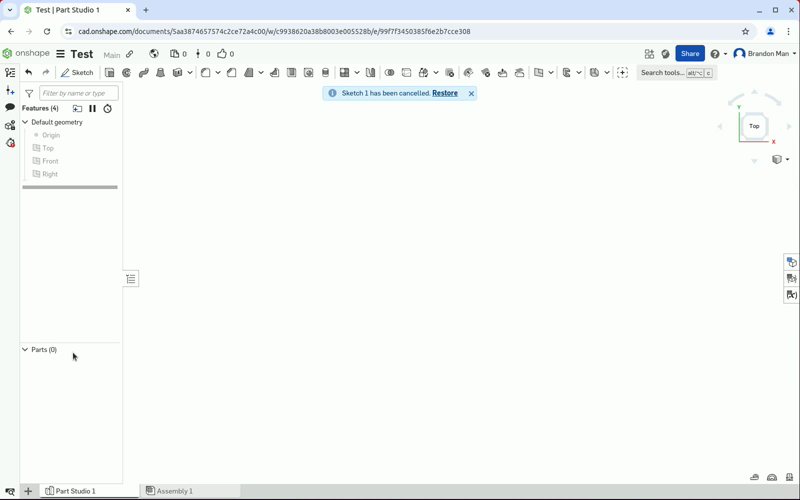
key(space)
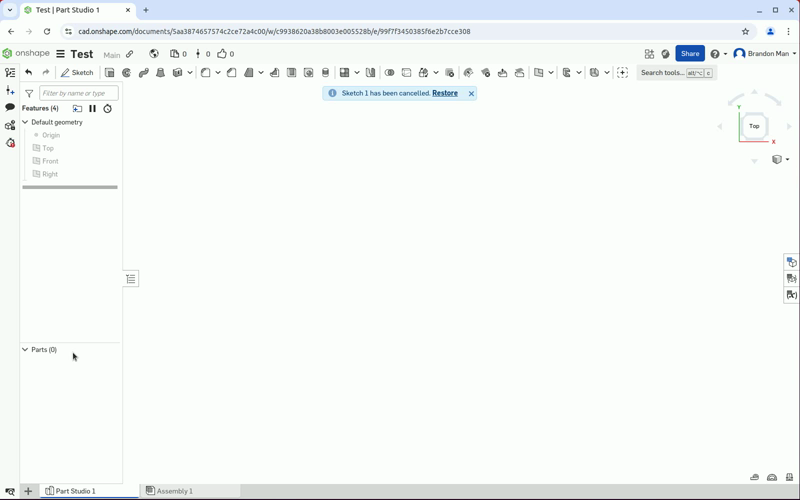
key_down(shift)
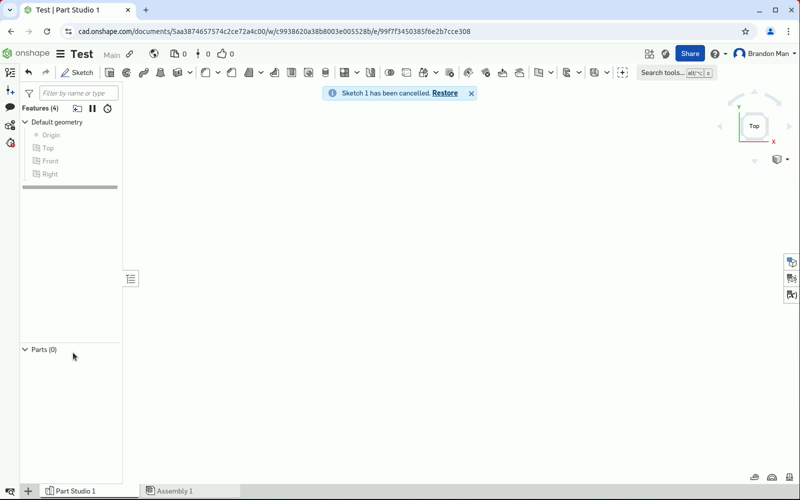
key(up)
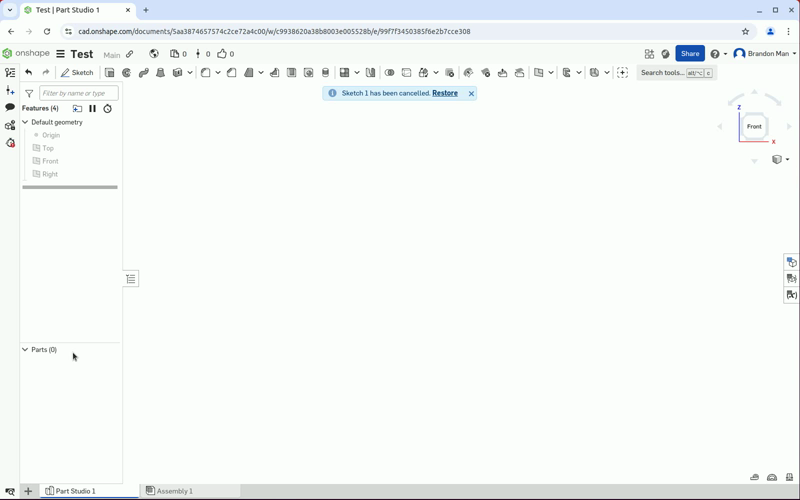
key_up(shift)
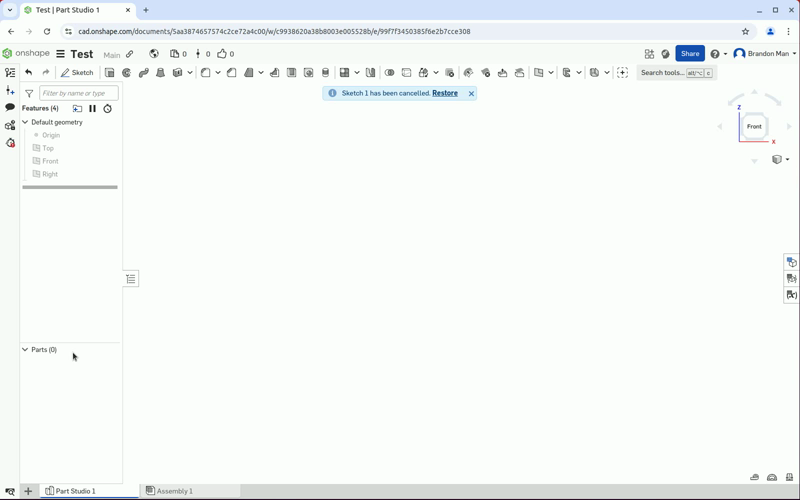
mouse_move(73, 352)
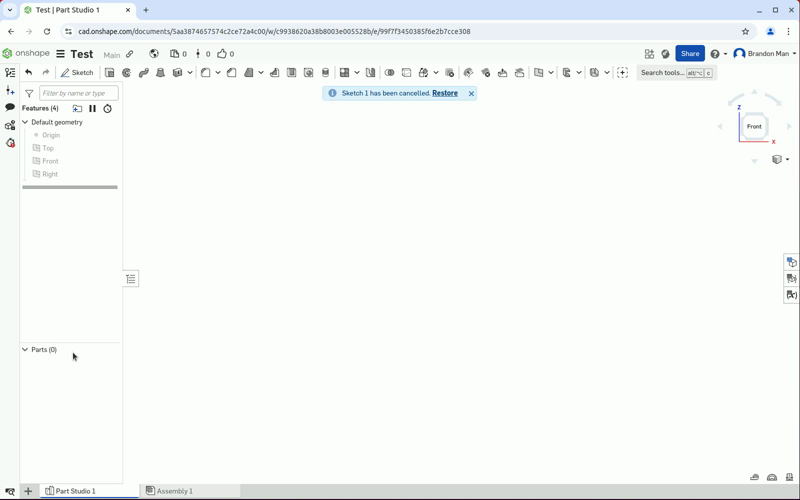
key(shift+y)
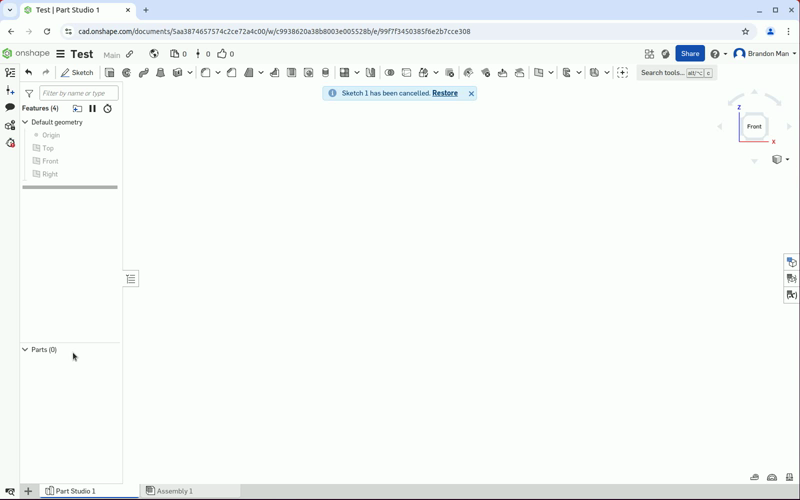
key(shift+s)
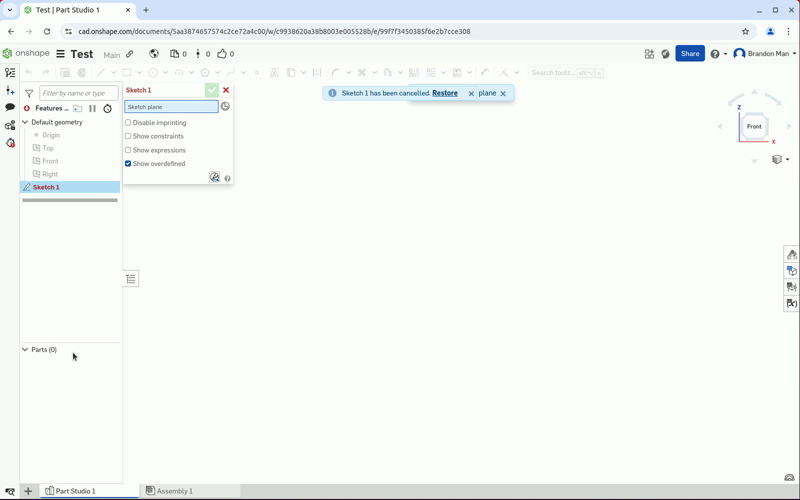
mouse_move(73, 163)
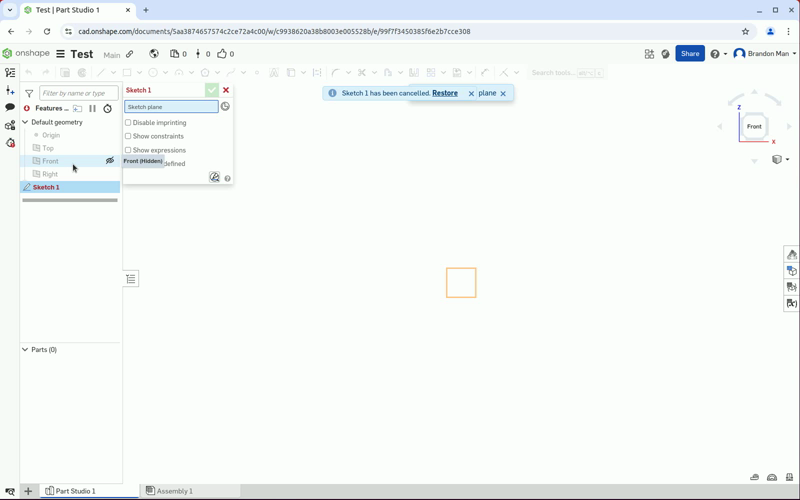
click(73, 163)
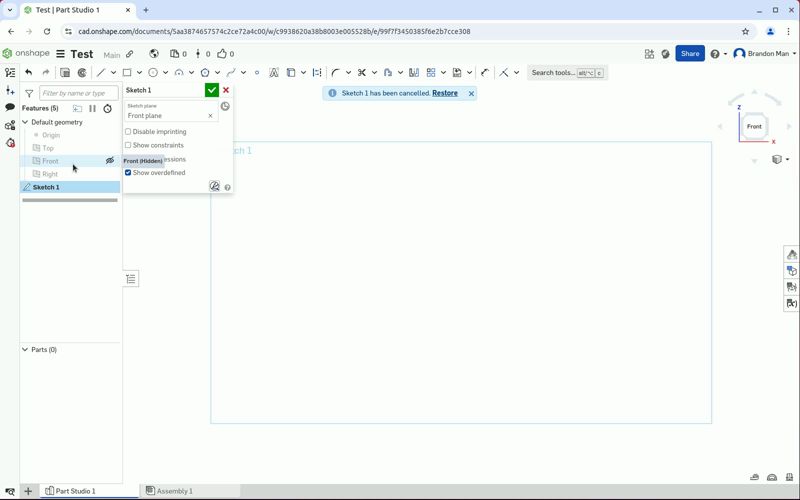
mouse_move(73, 352)
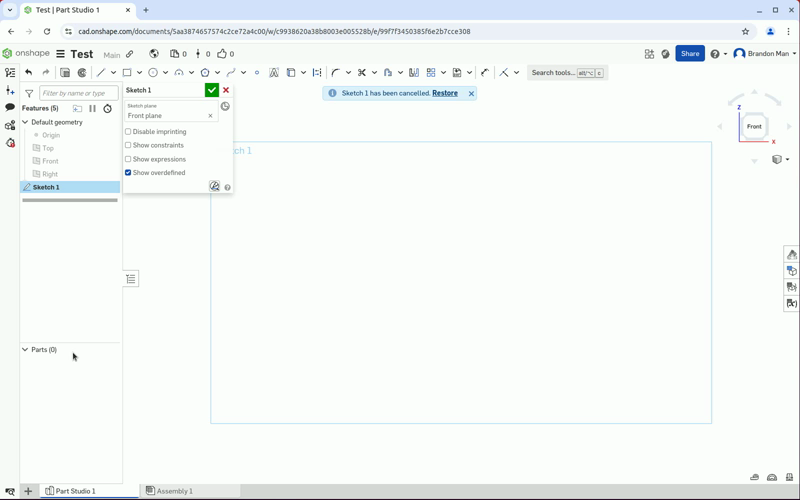
key(y)
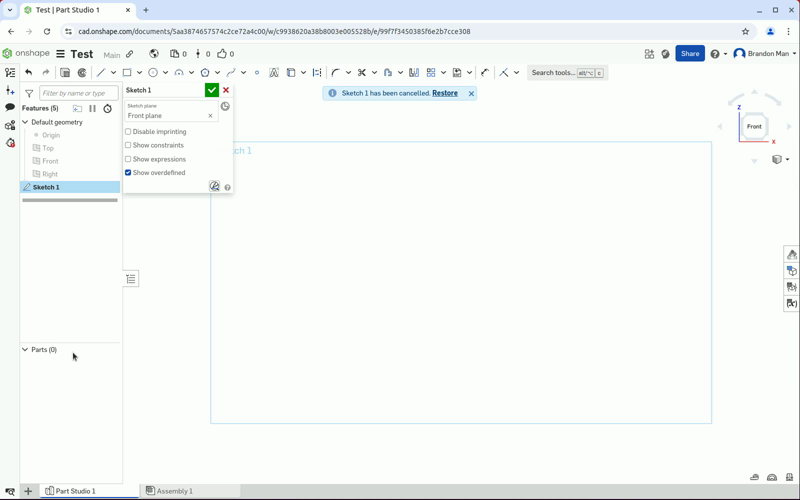
key(c)
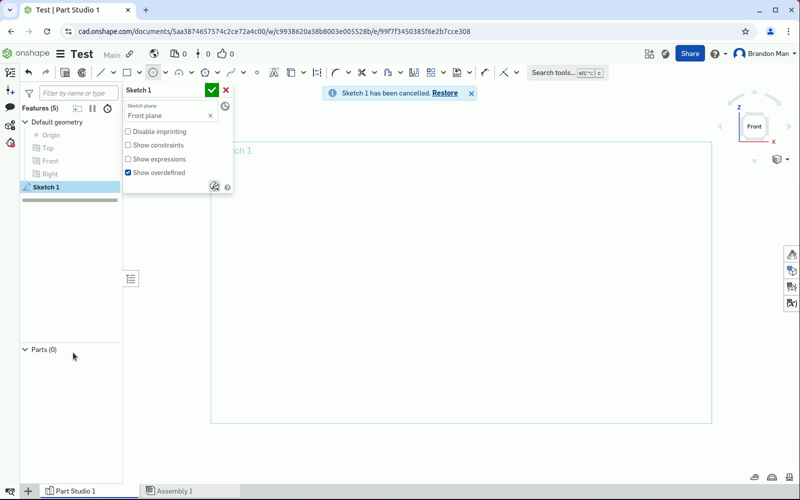
key_down(shift)
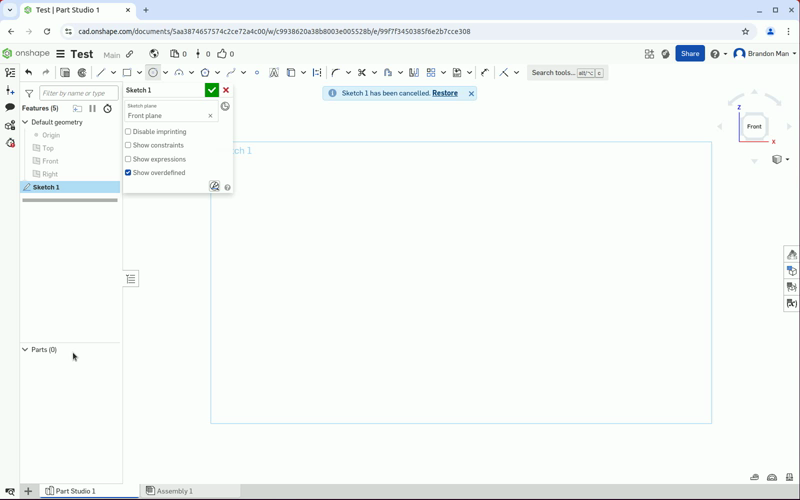
mouse_move(461, 282)
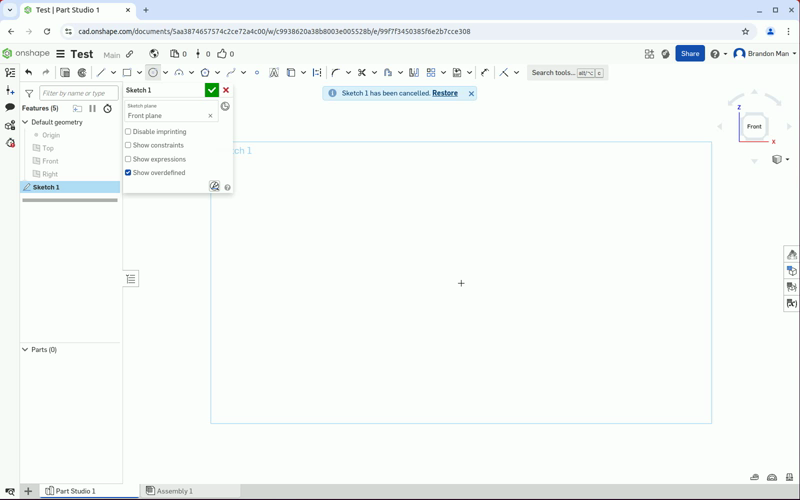
click(461, 282)
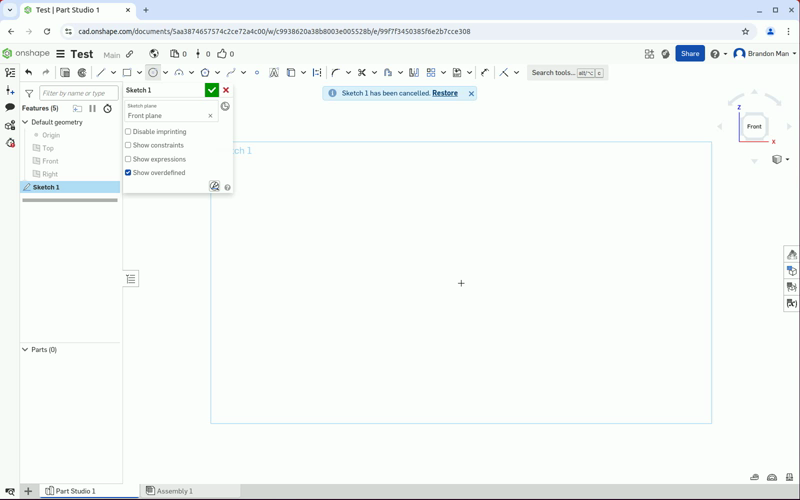
key_up(shift)
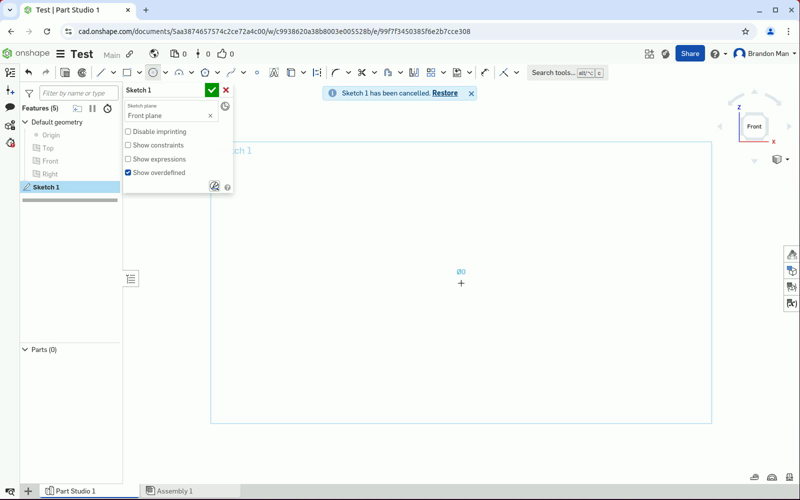
mouse_move(574, 282)
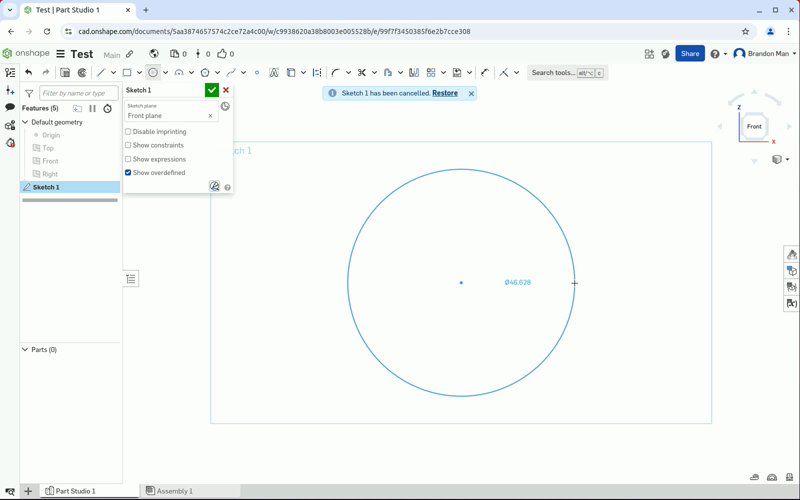
click(574, 282)
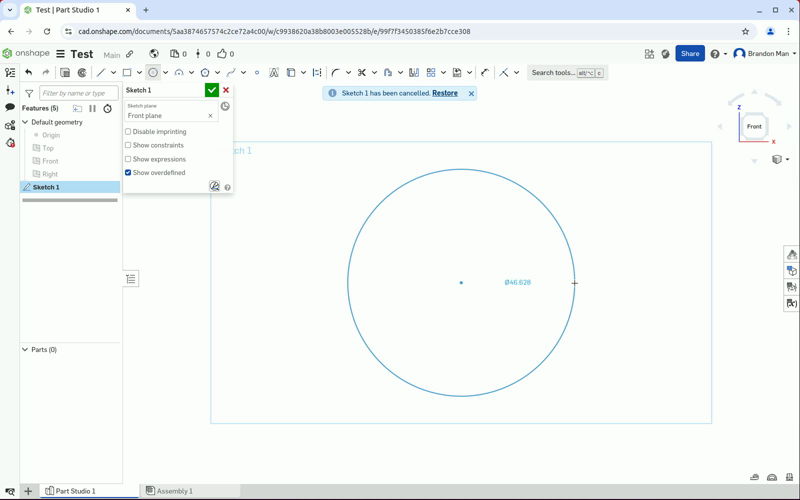
key(esc)
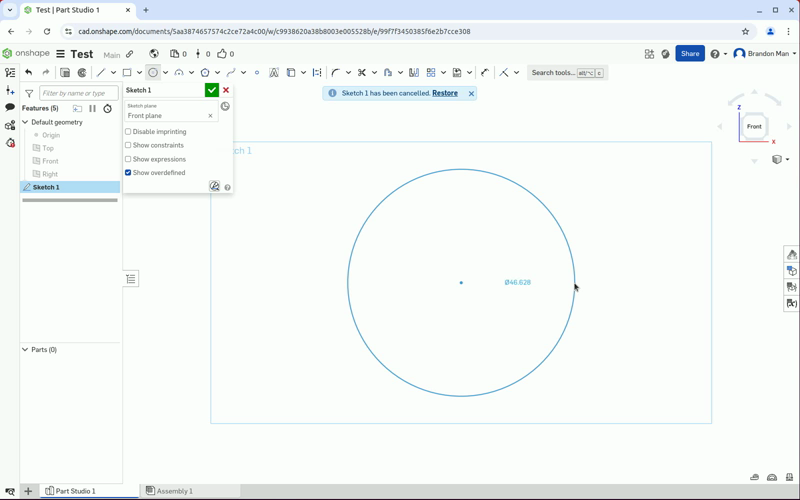
key(c)
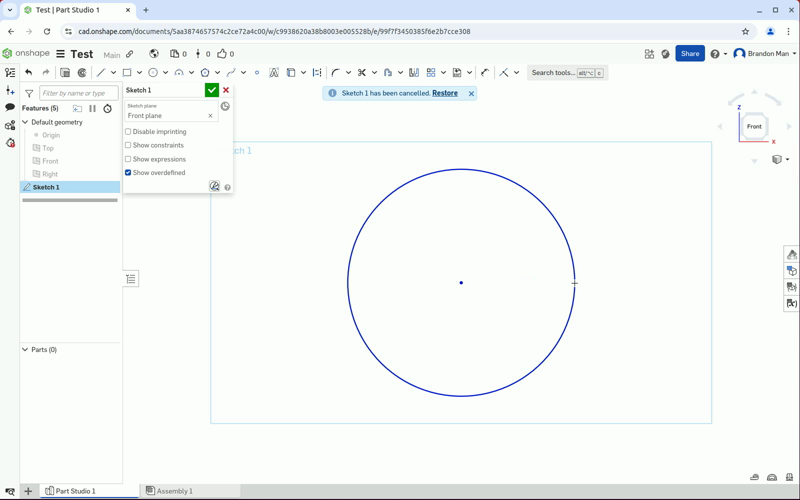
key_down(shift)
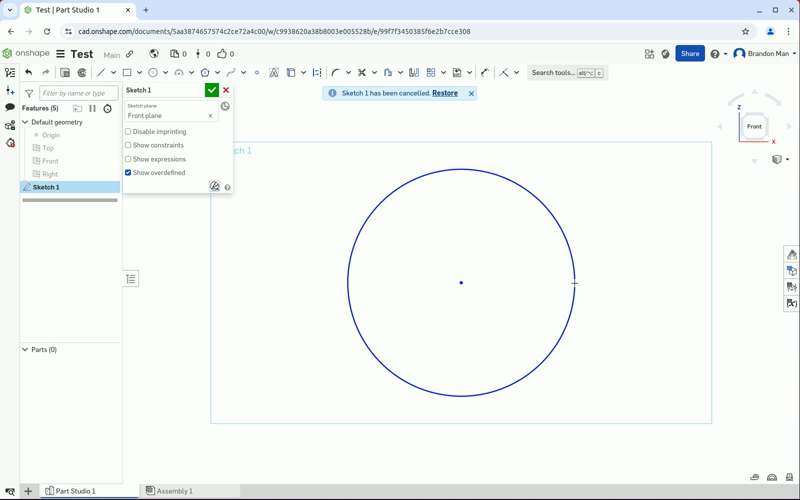
mouse_move(461, 282)
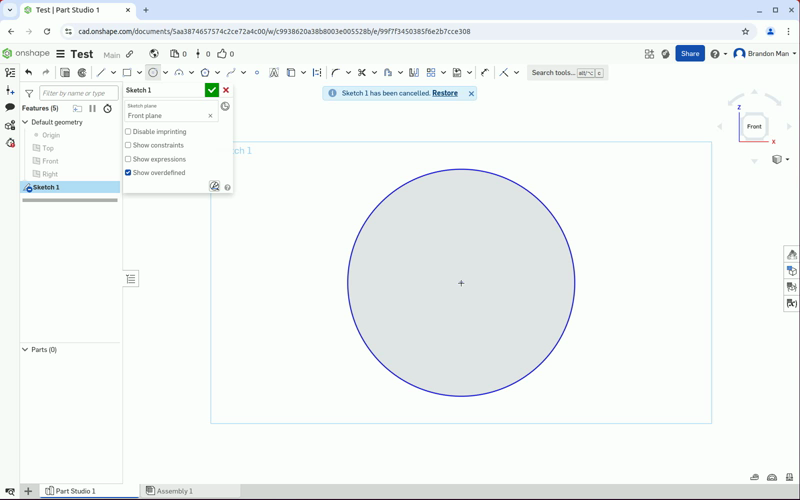
click(461, 282)
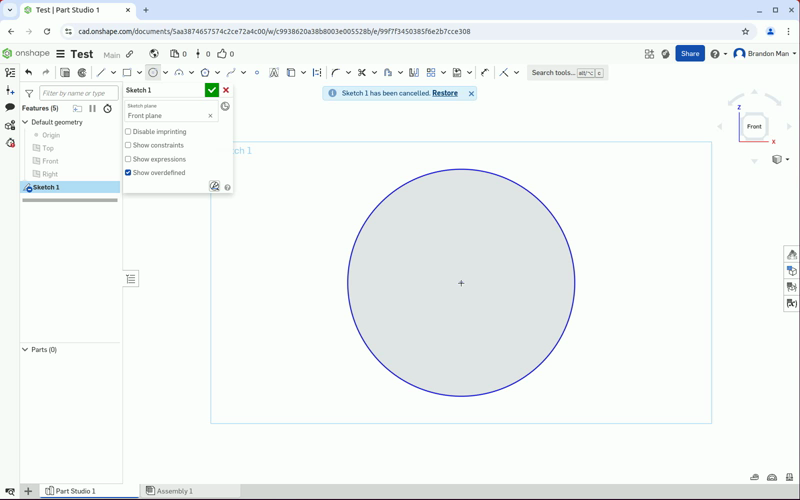
key_up(shift)
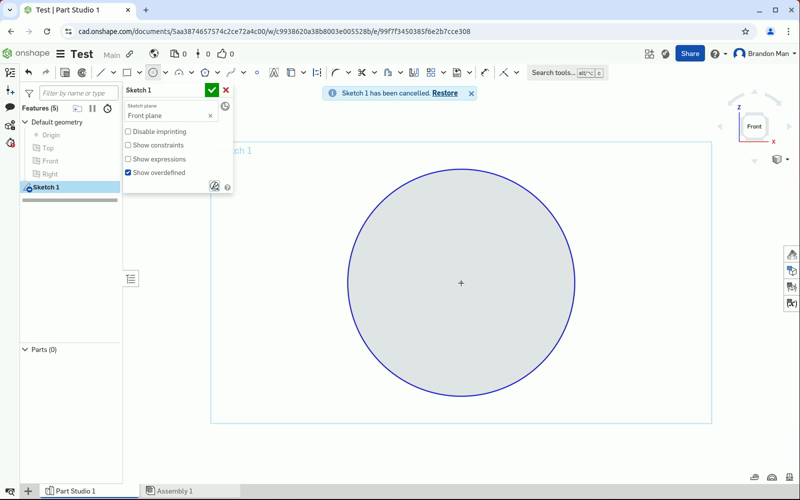
mouse_move(475, 282)
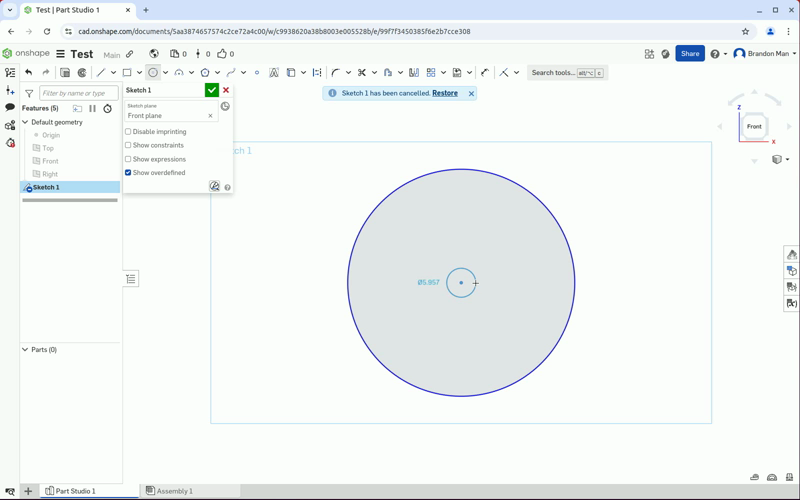
click(475, 282)
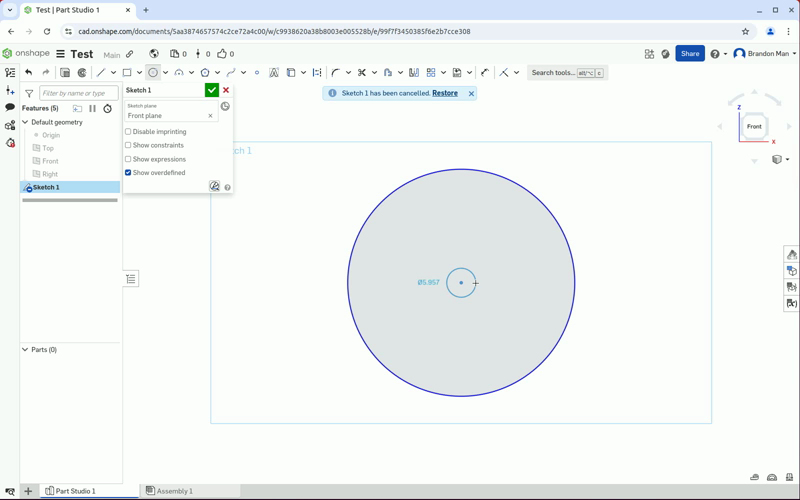
key(esc)
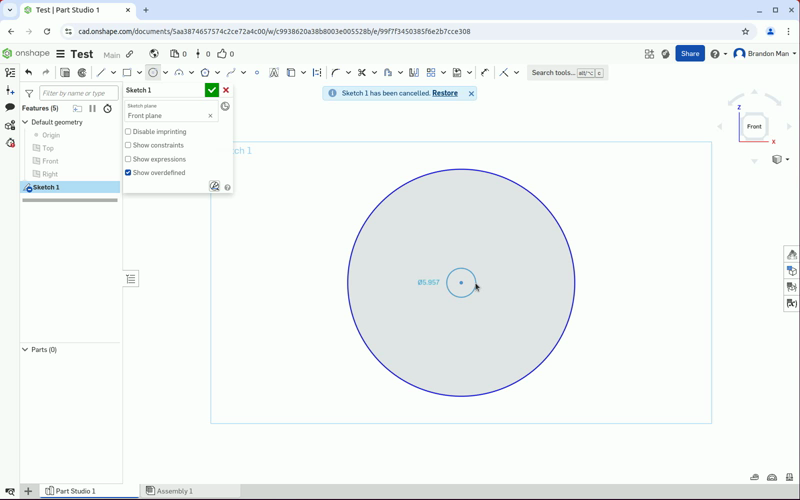
mouse_move(417, 271)
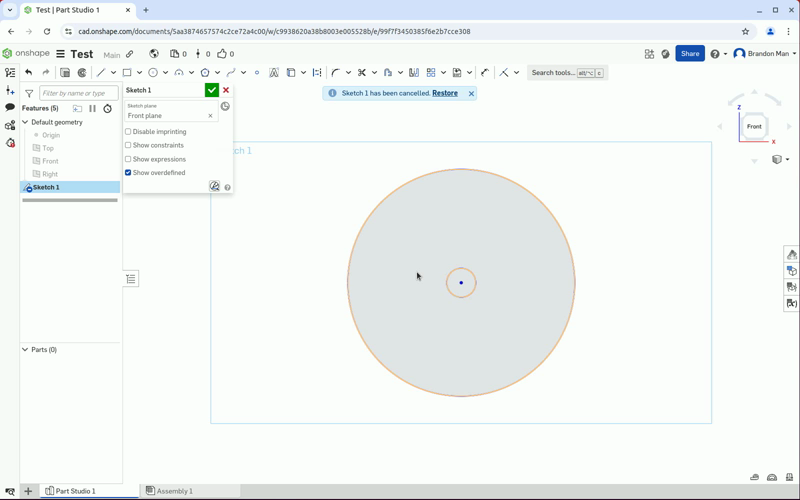
click(417, 271)
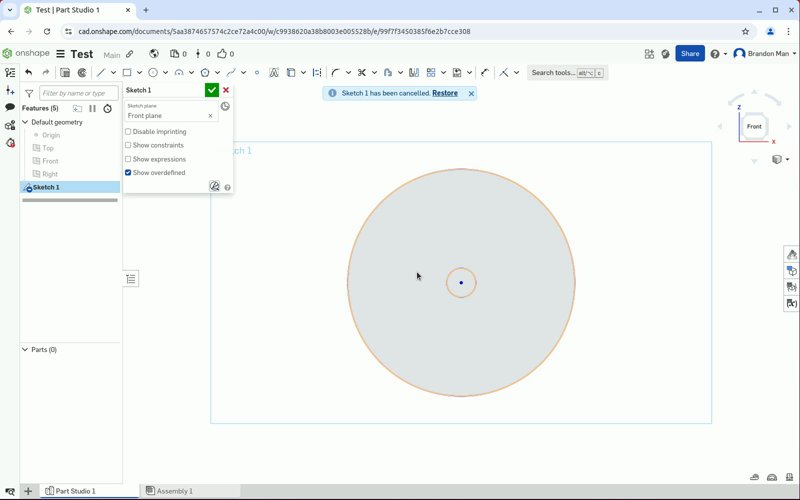
mouse_move(73, 352)
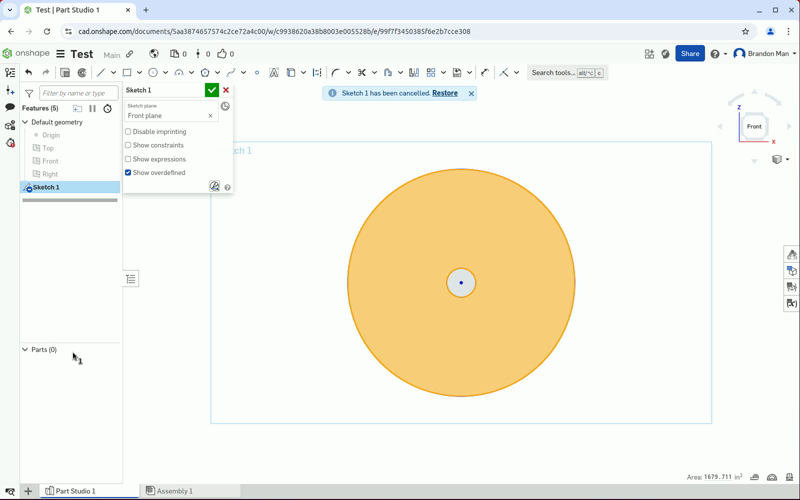
key(shift+y)
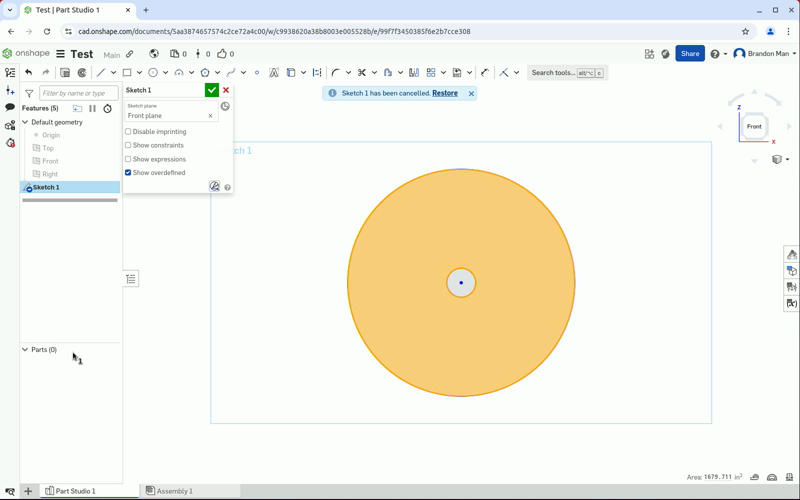
key(shift+e)
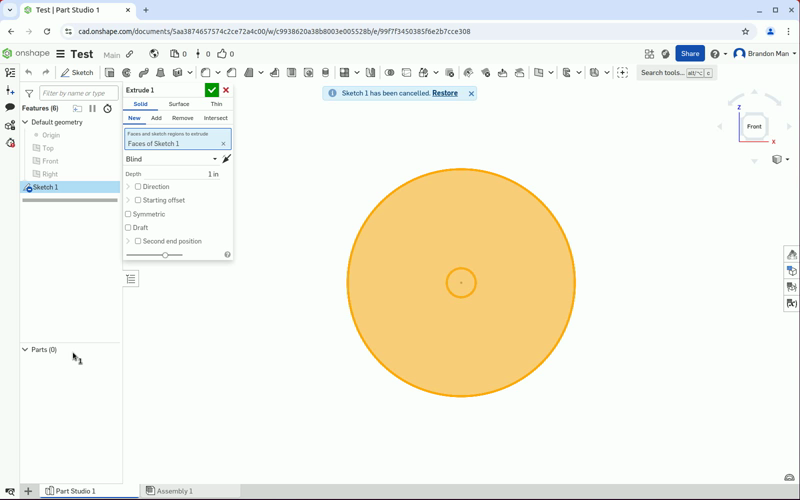
mouse_move(143, 106)
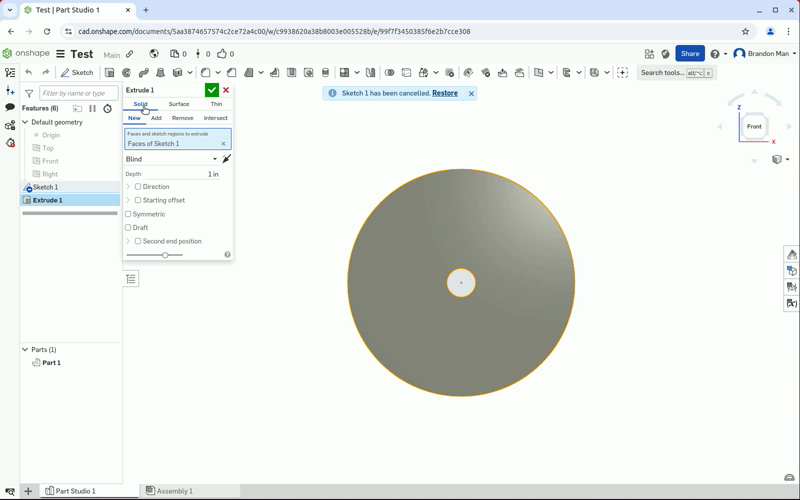
click(143, 106)
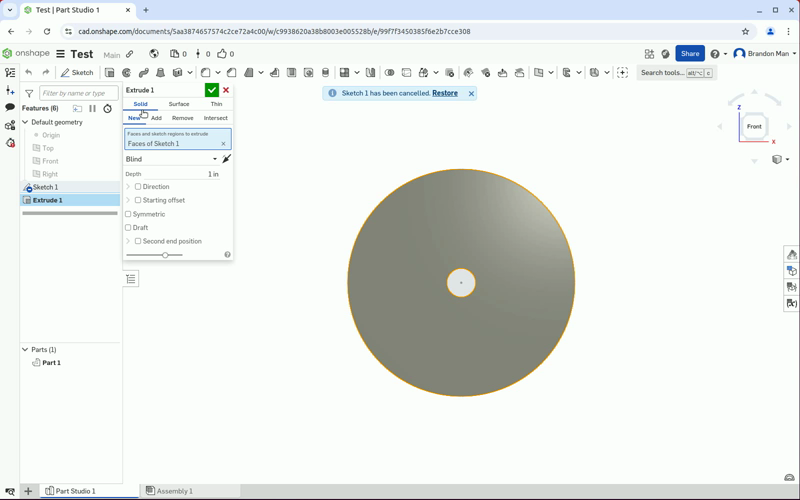
mouse_move(137, 120)
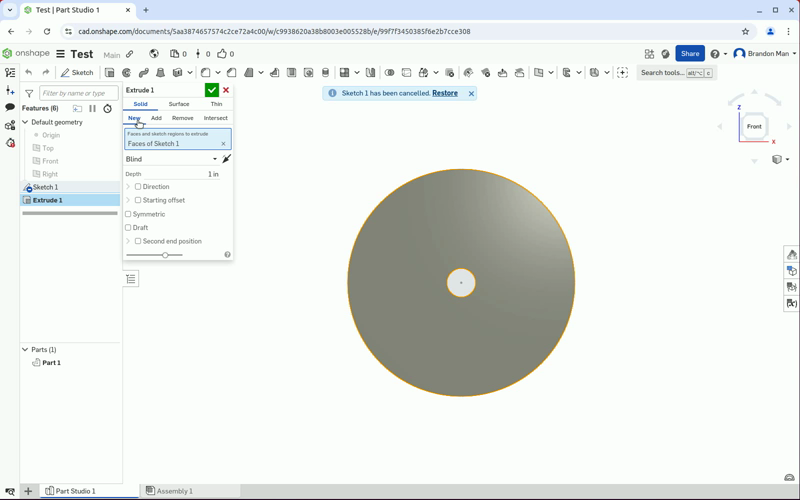
click(137, 120)
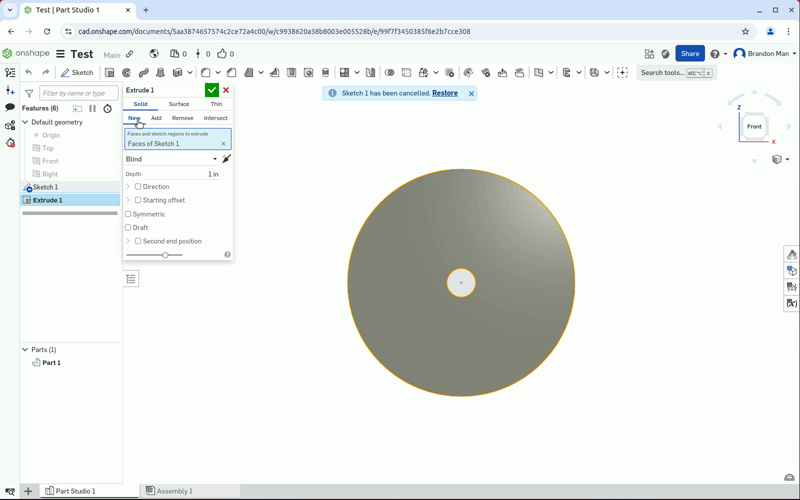
key(tab, 4)
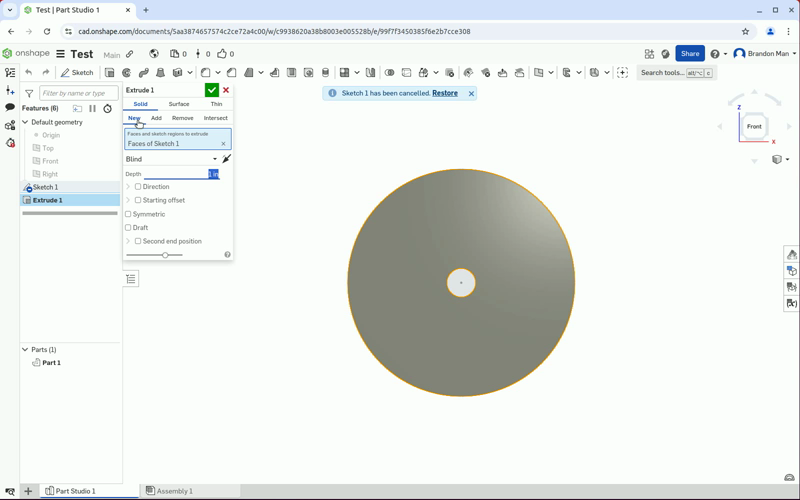
text(2.889)
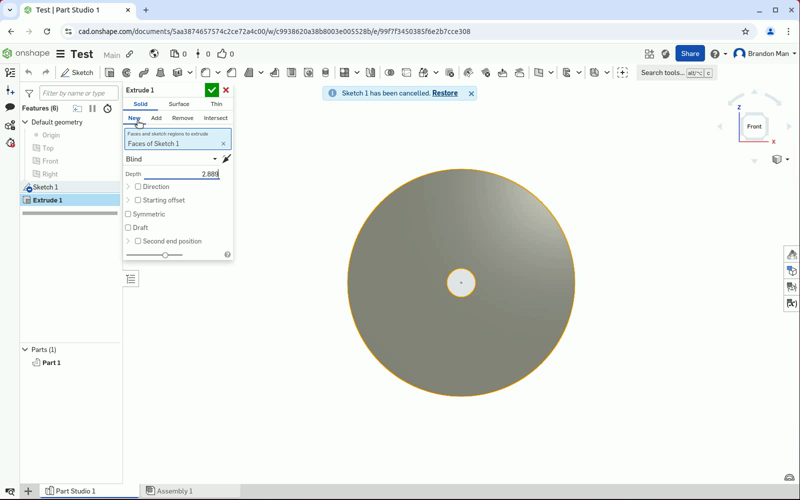
key(enter)
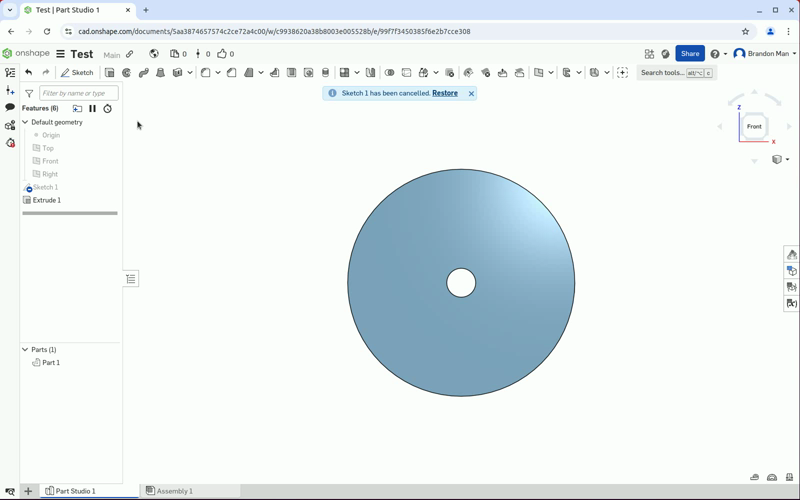
key(shift+h)
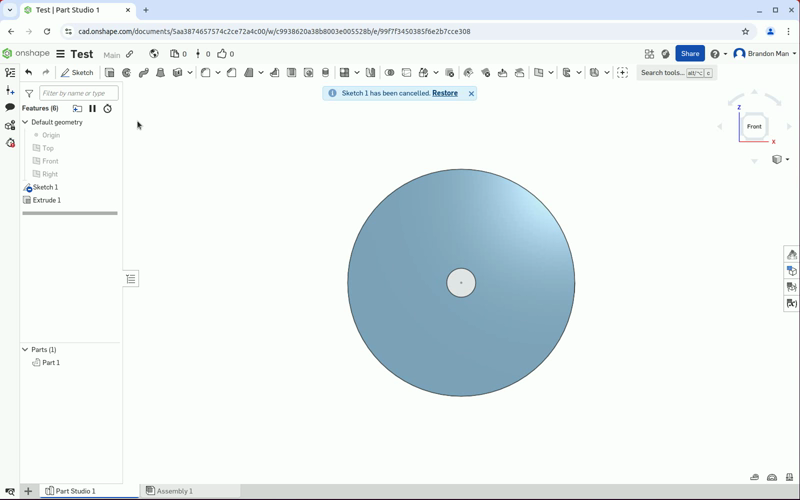
key(shift+h)
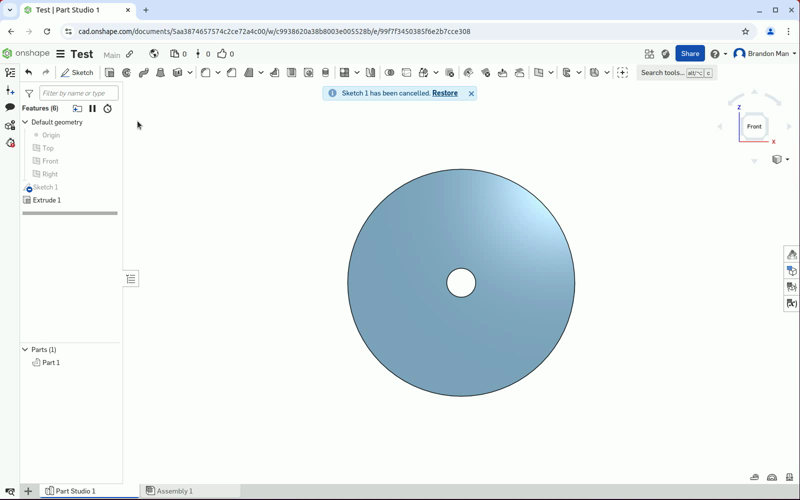
mouse_move(73, 189)
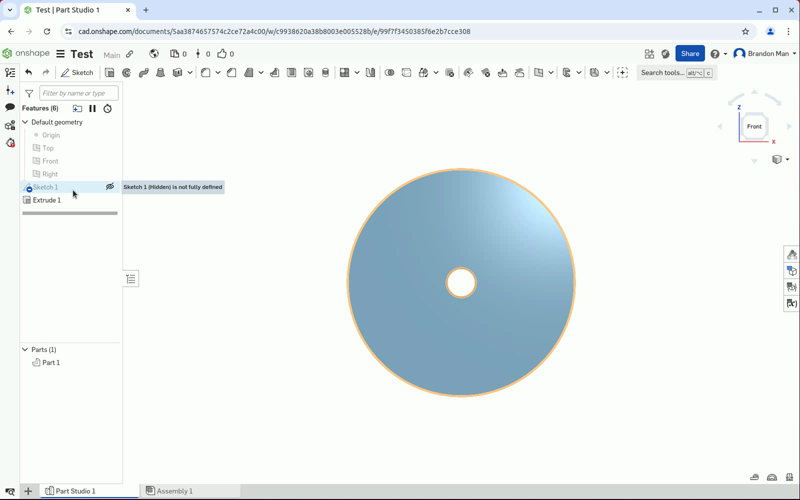
click(73, 189)
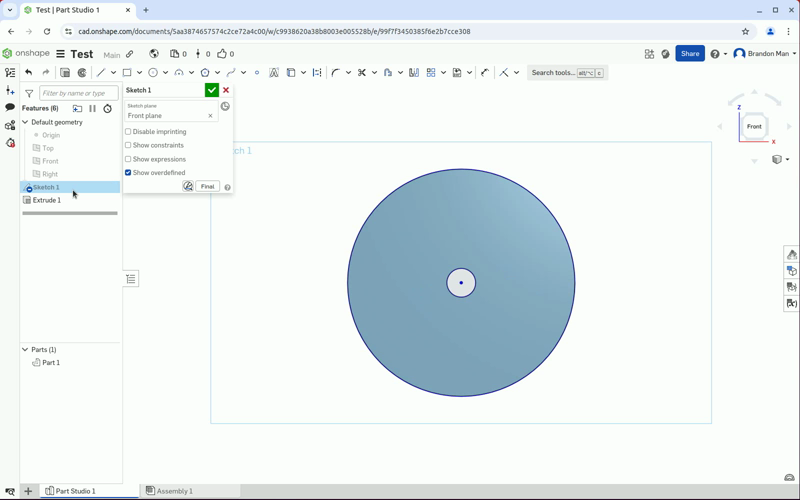
mouse_move(229, 92)
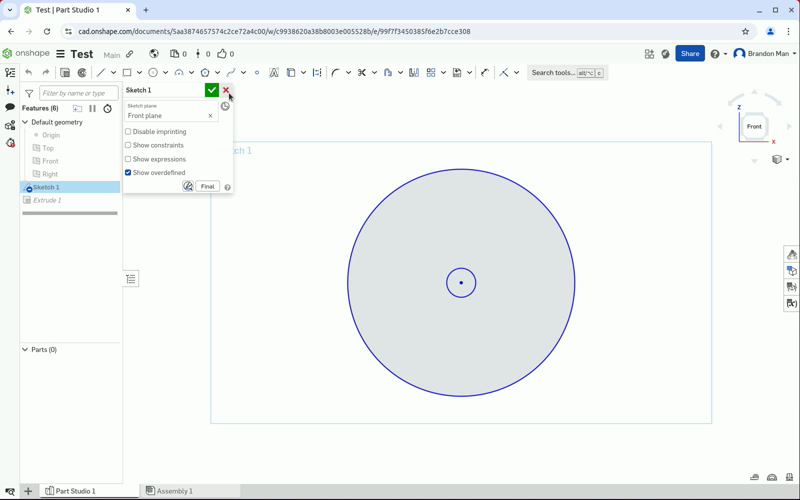
click(229, 92)
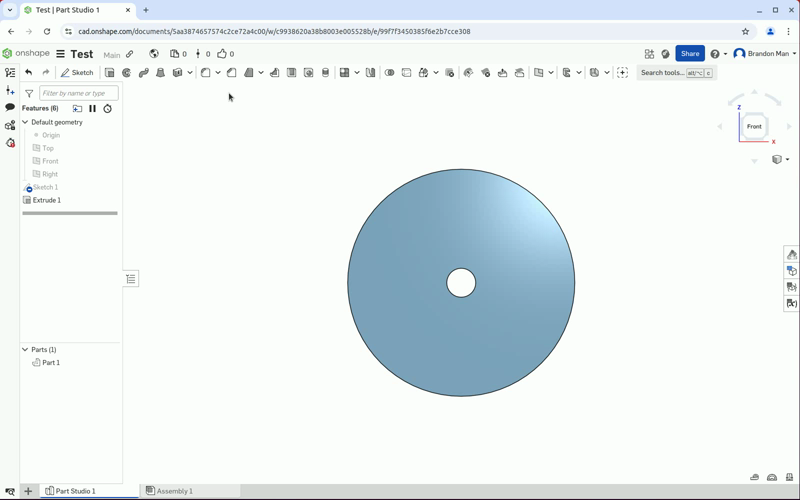
mouse_move(541, 75)
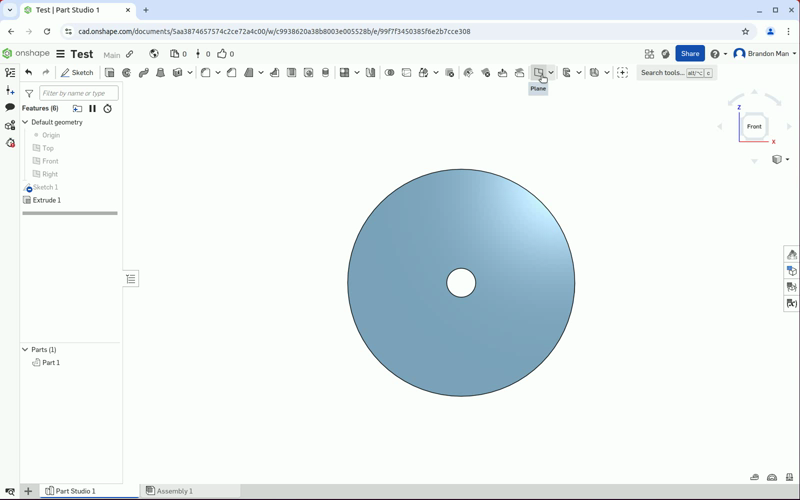
click(541, 75)
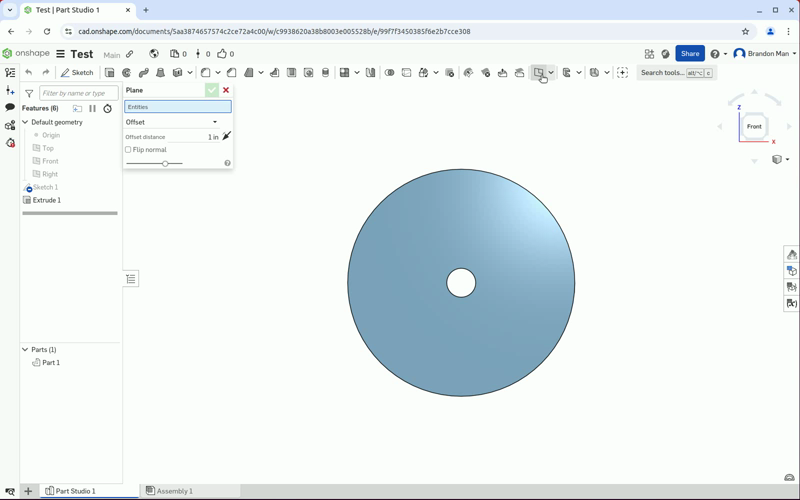
mouse_move(73, 163)
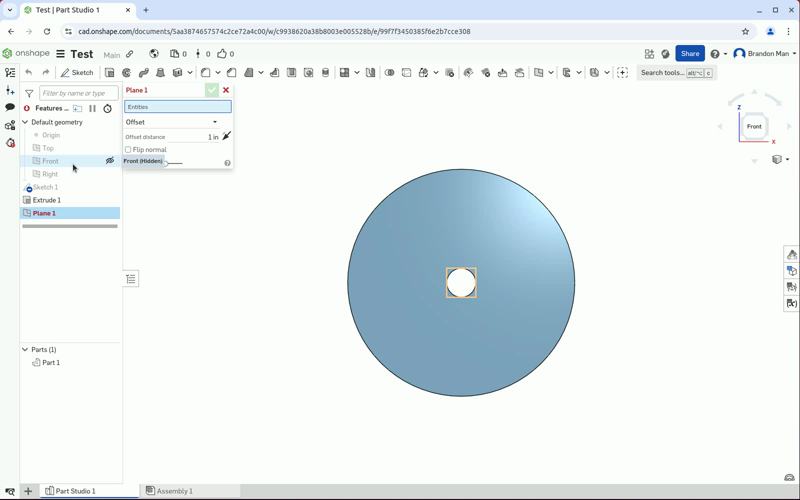
click(73, 163)
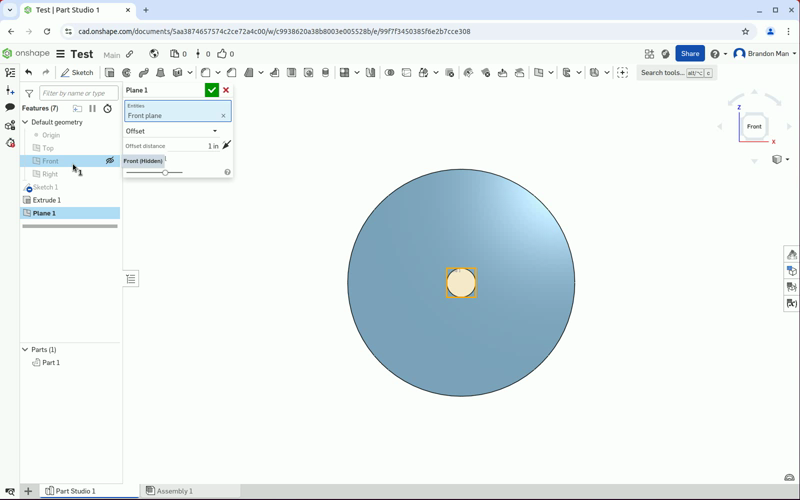
key(tab, 2)
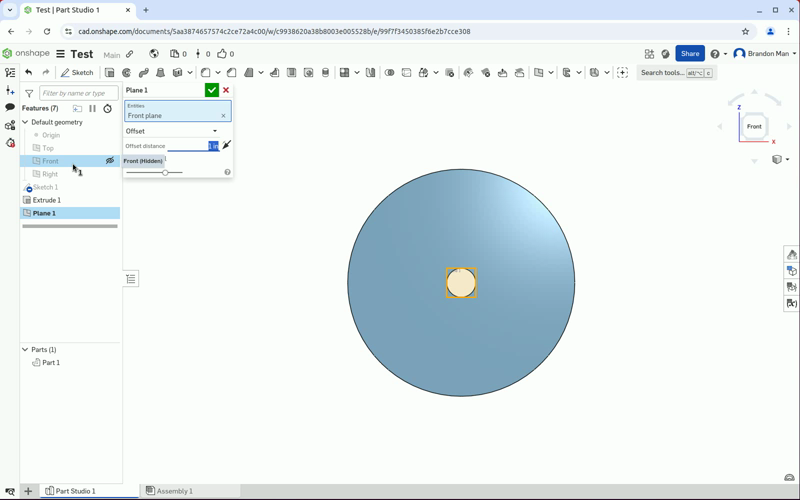
text(2.896)
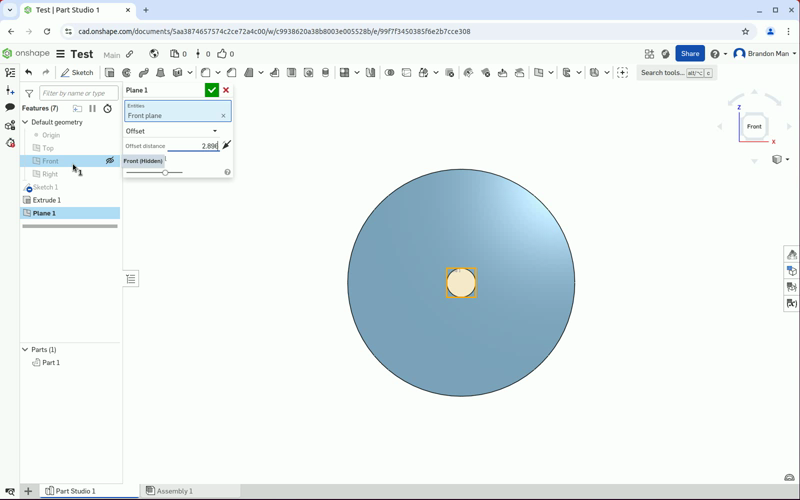
key(enter, 2)
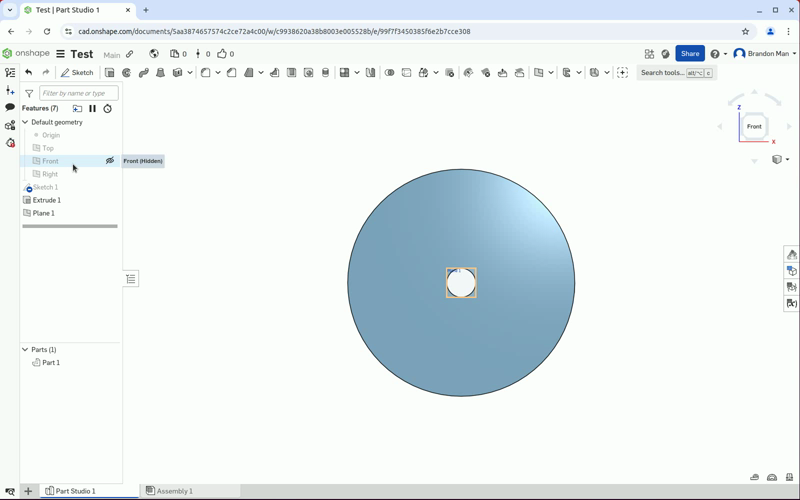
key(shift+s)
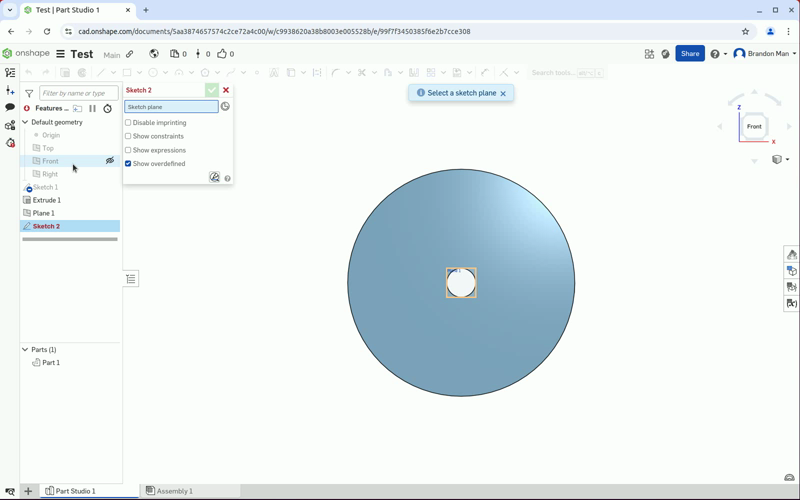
mouse_move(73, 215)
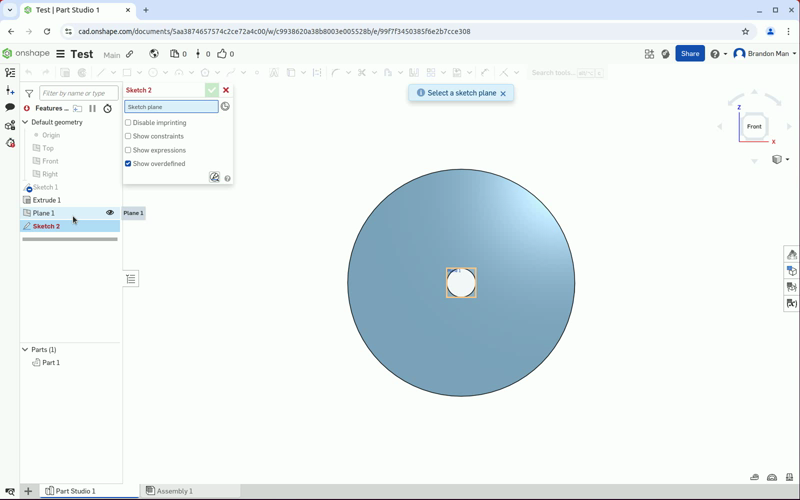
click(73, 215)
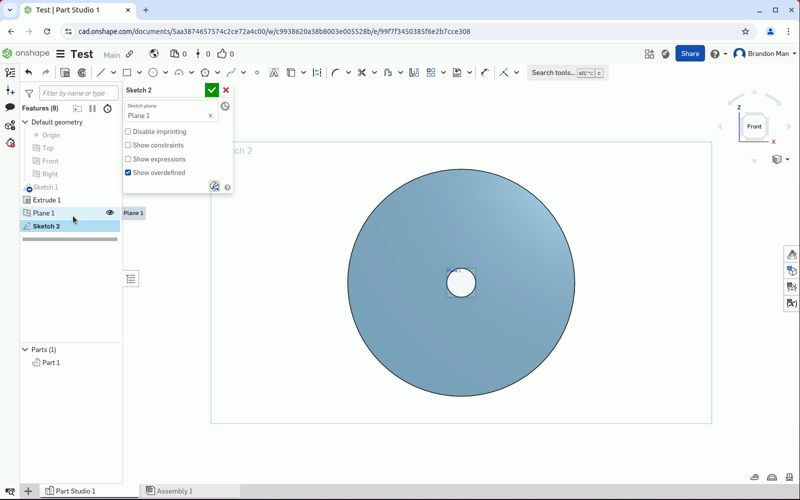
mouse_move(73, 352)
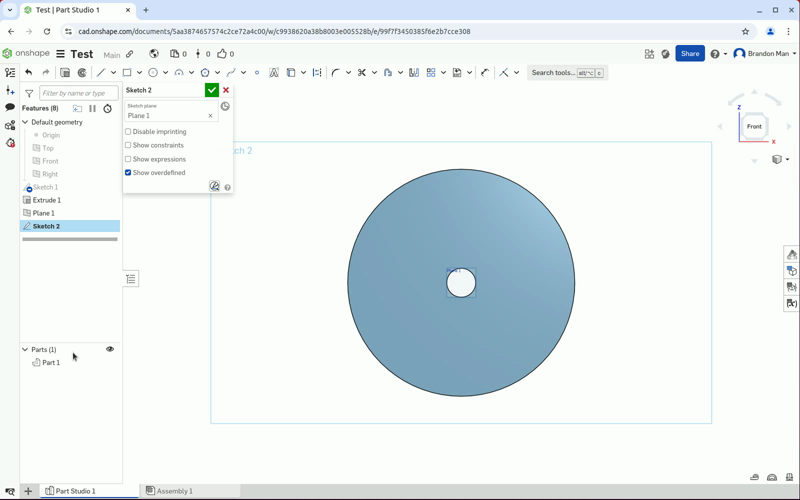
key(y)
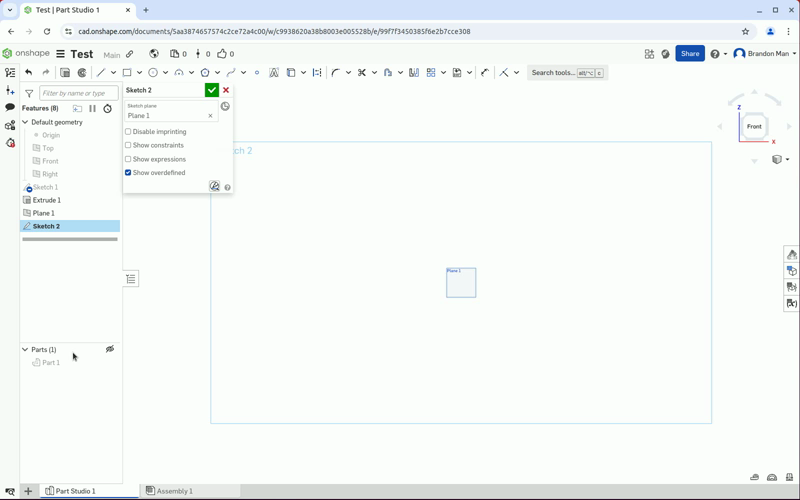
key(c)
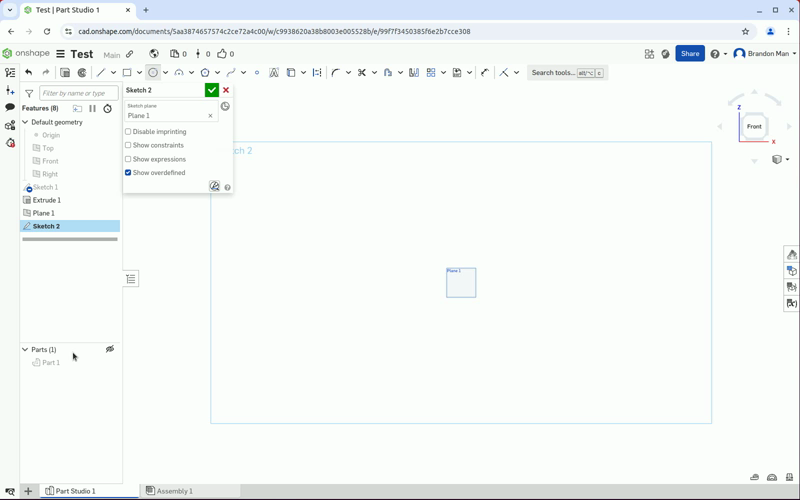
key_down(shift)
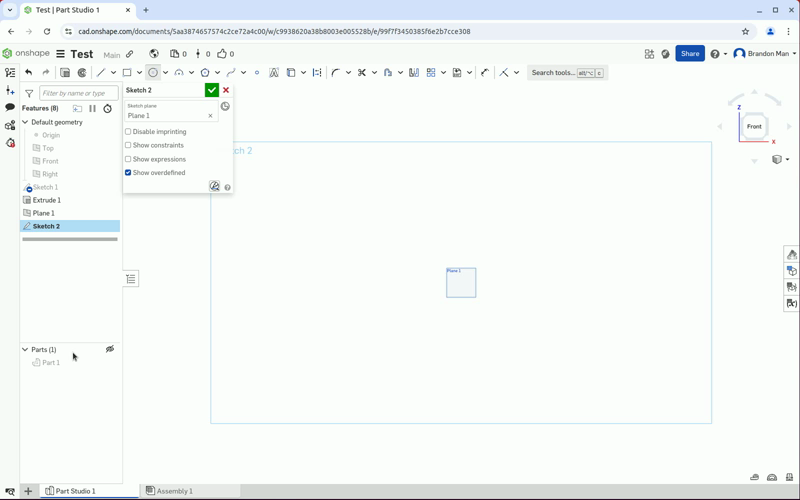
mouse_move(461, 282)
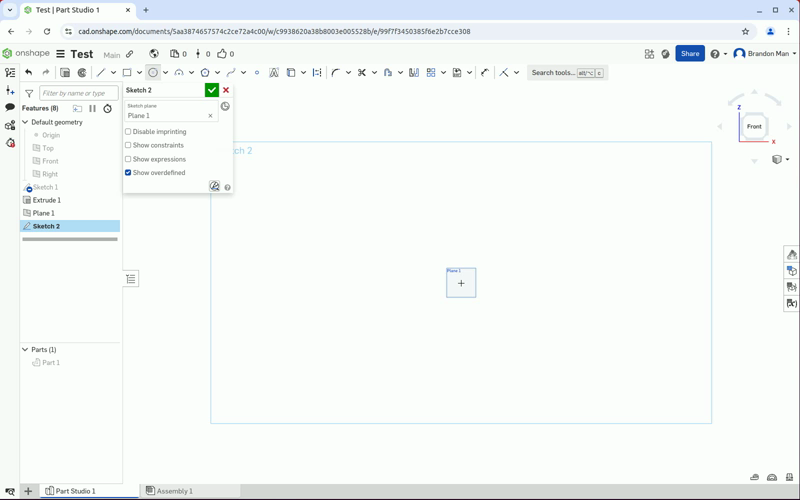
click(461, 282)
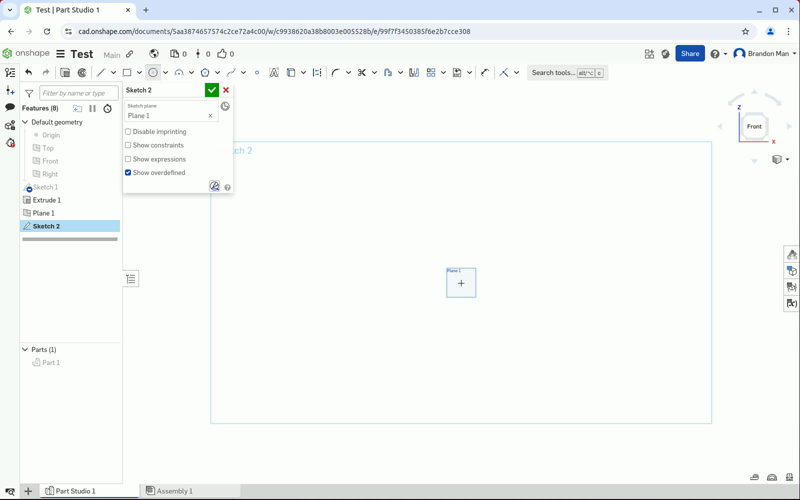
key_up(shift)
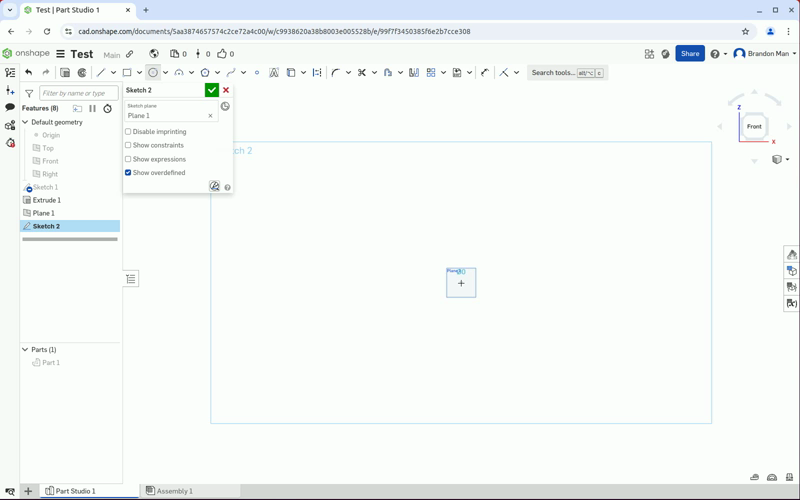
mouse_move(497, 282)
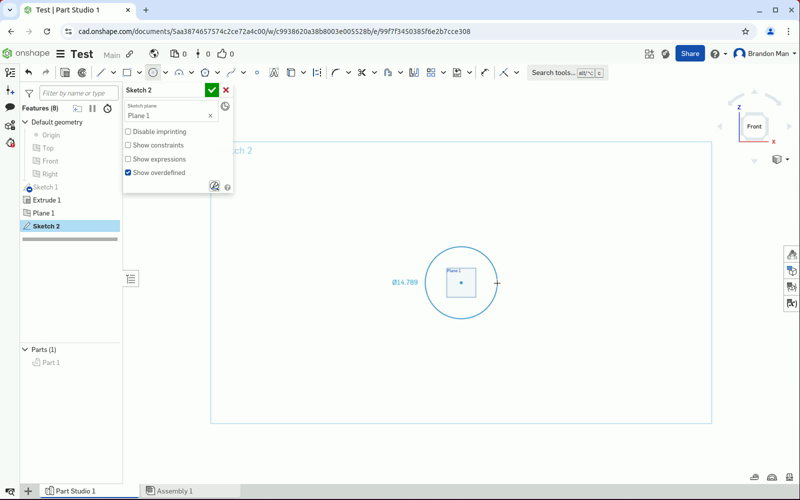
click(497, 282)
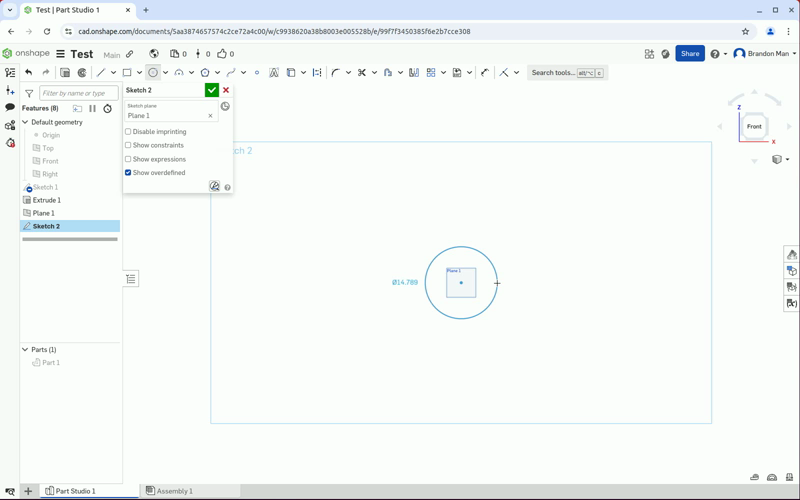
key(esc)
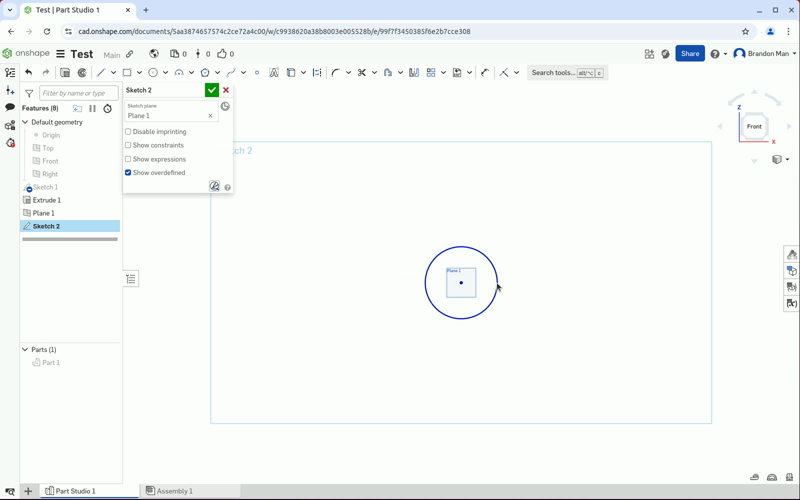
key(c)
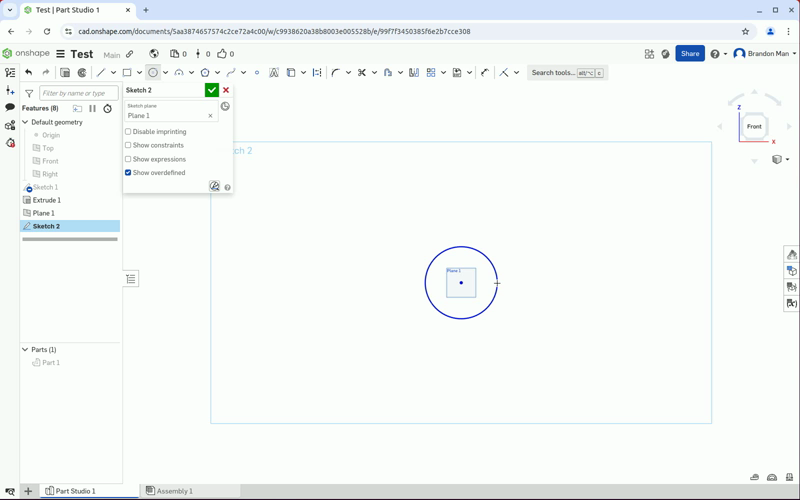
key_down(shift)
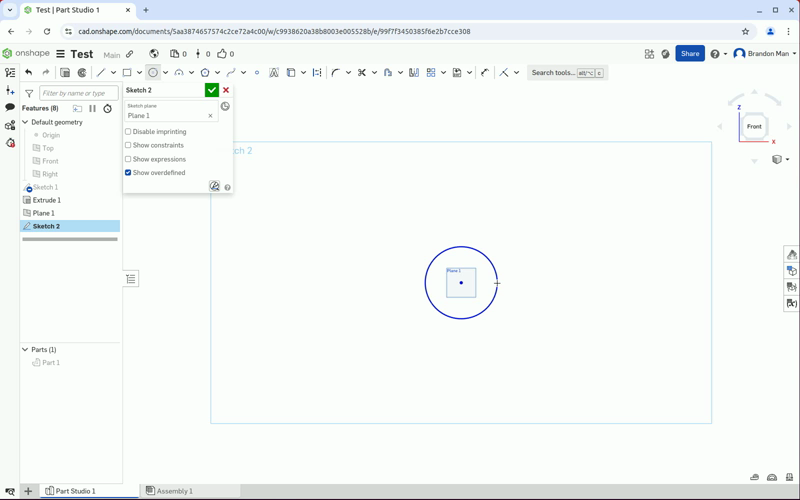
mouse_move(461, 282)
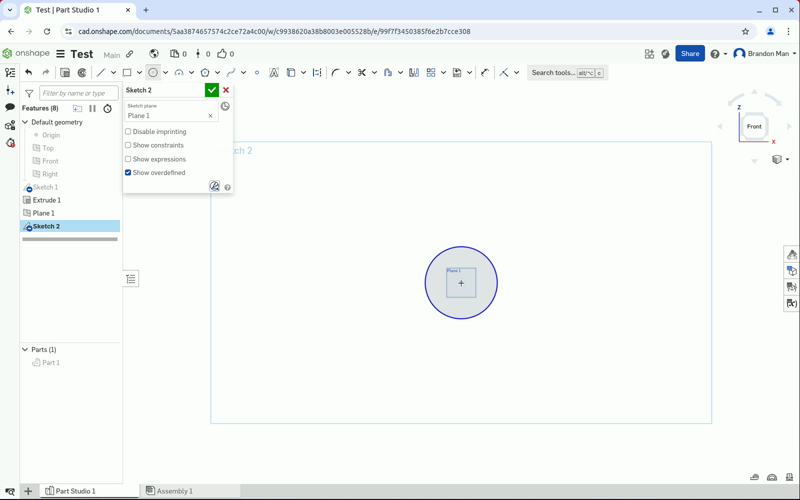
click(461, 282)
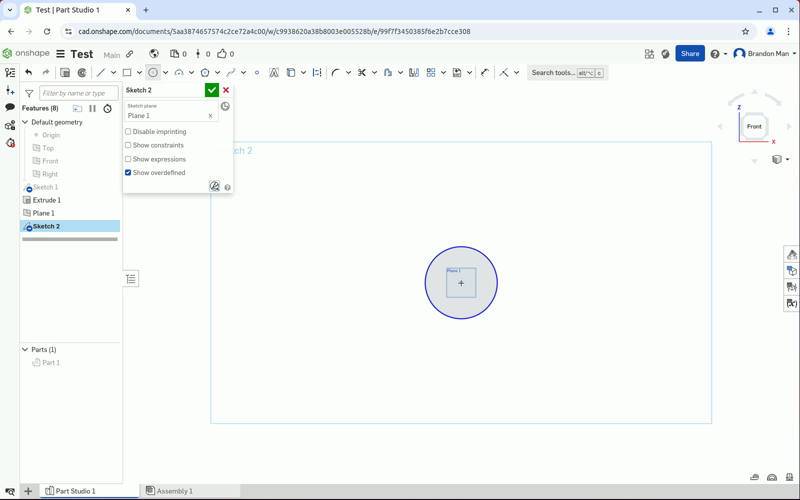
key_up(shift)
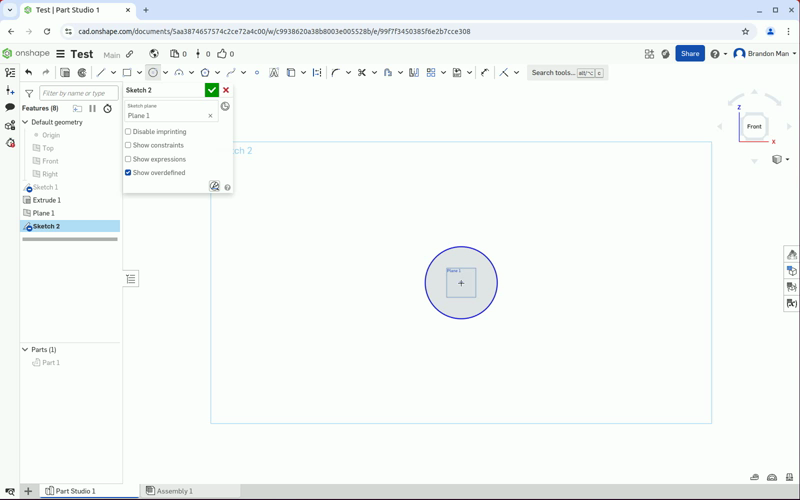
mouse_move(475, 282)
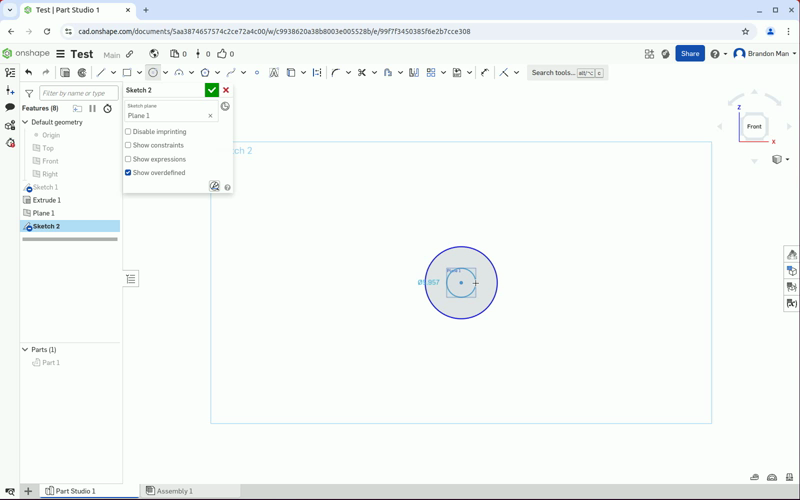
click(475, 282)
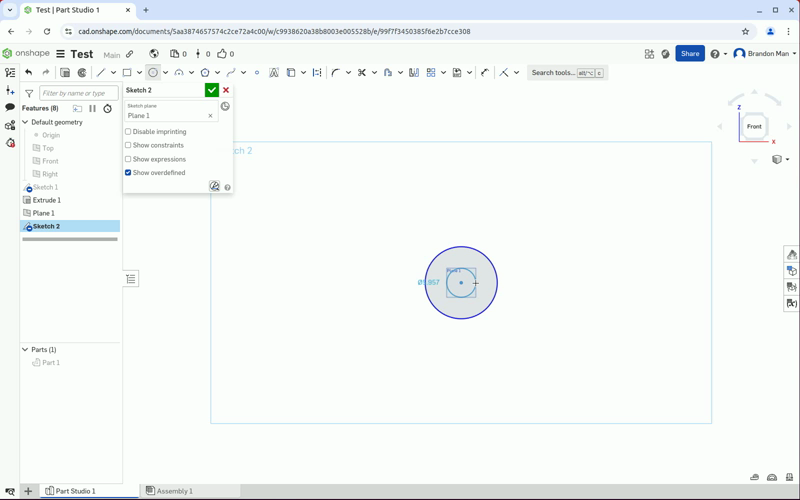
key(esc)
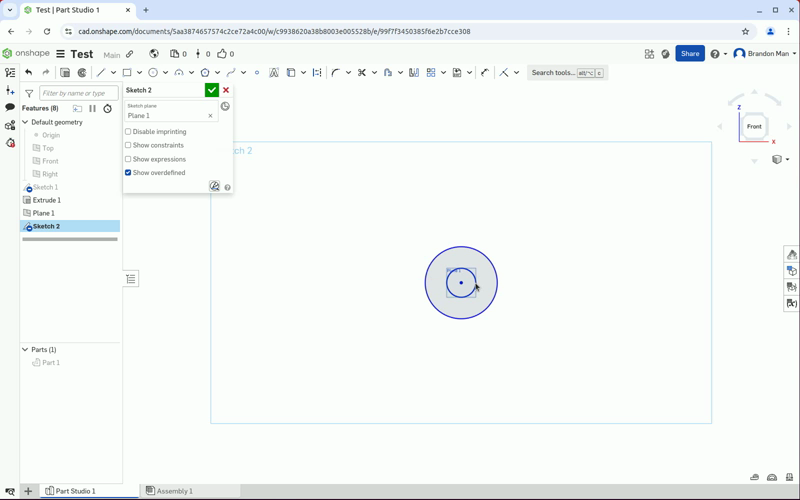
mouse_move(436, 285)
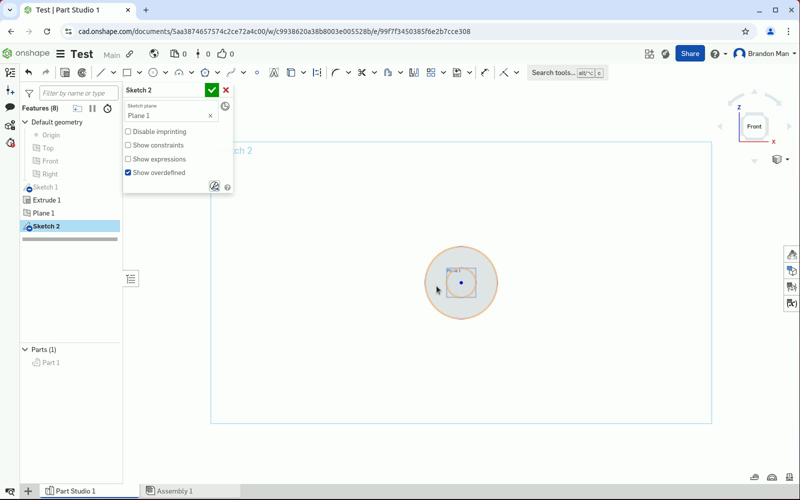
click(436, 285)
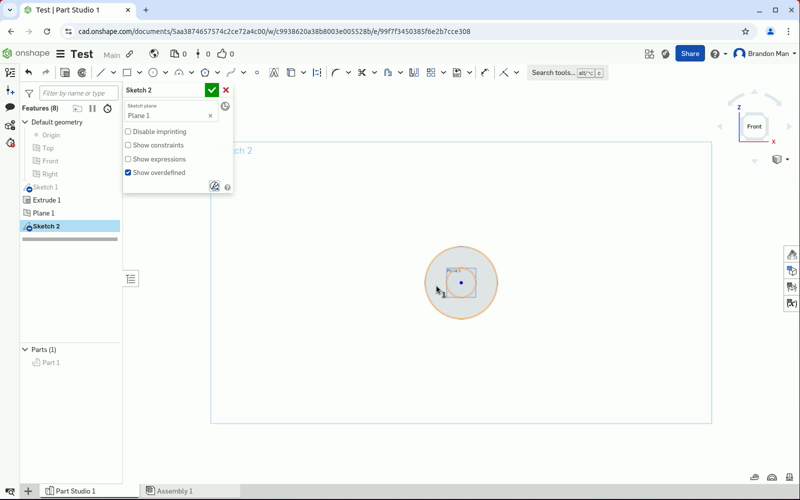
mouse_move(73, 352)
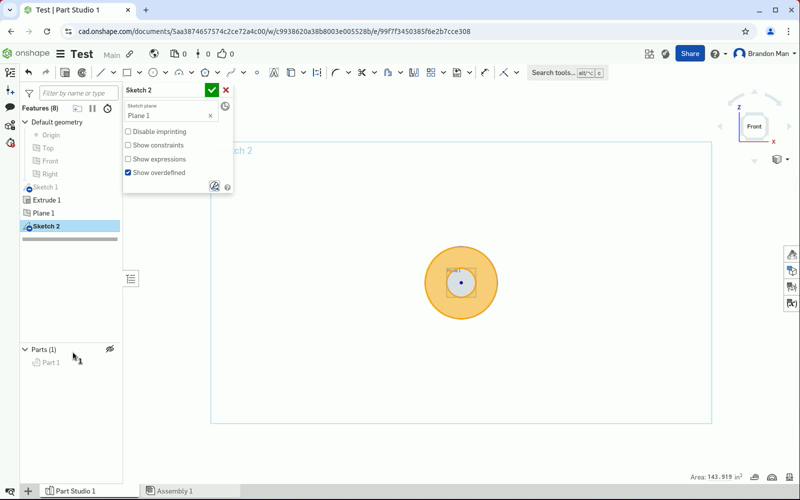
key(shift+y)
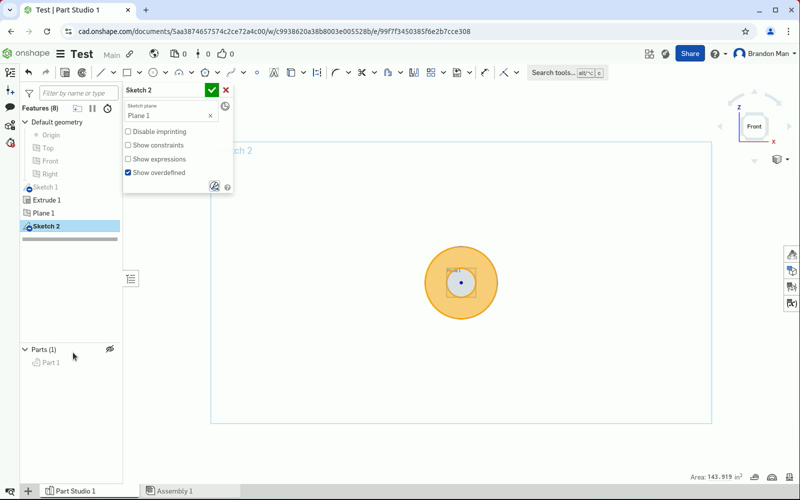
key(shift+e)
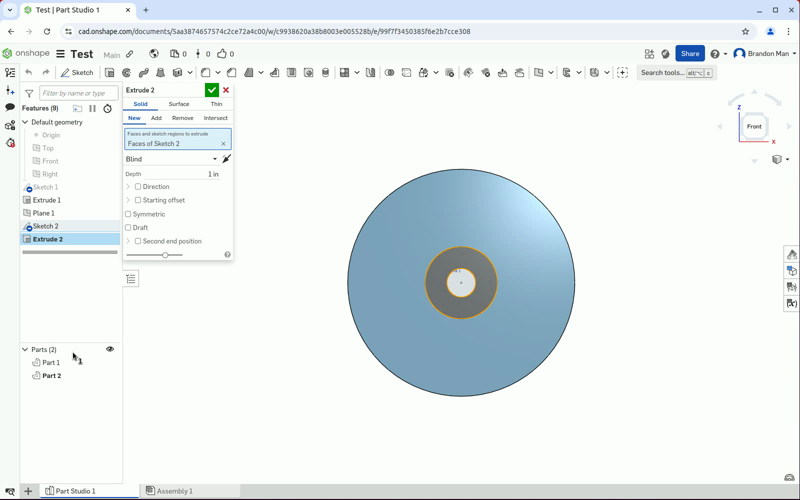
mouse_move(143, 106)
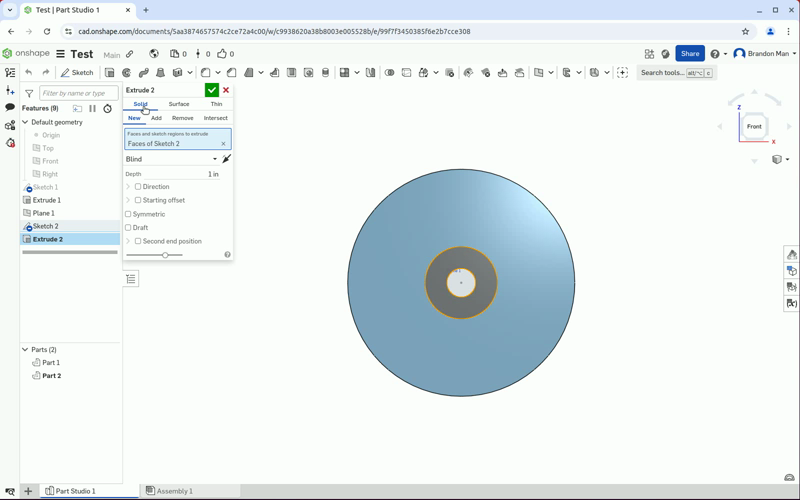
click(143, 106)
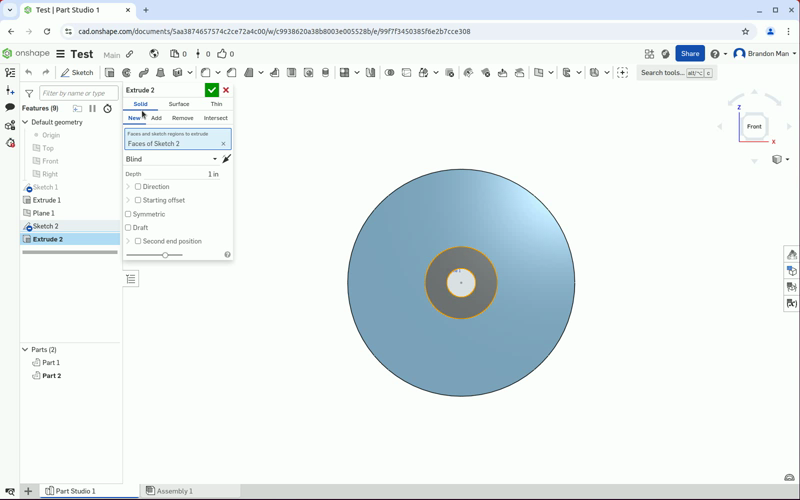
mouse_move(137, 120)
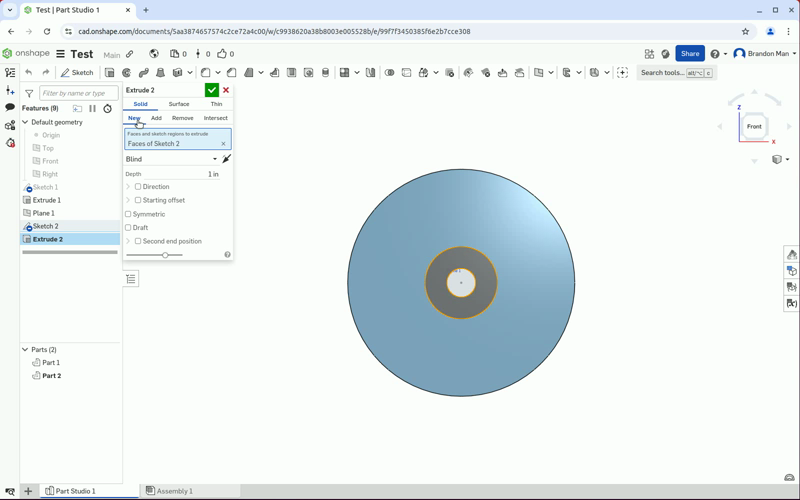
click(137, 120)
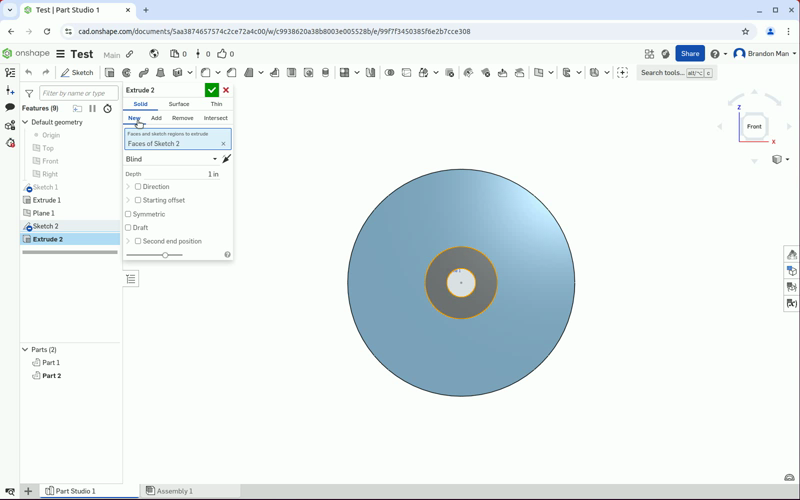
key(tab, 4)
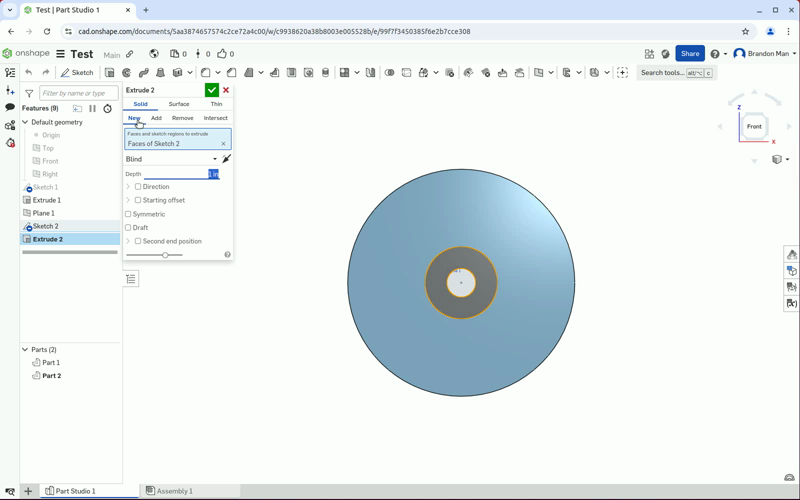
text(3.851)
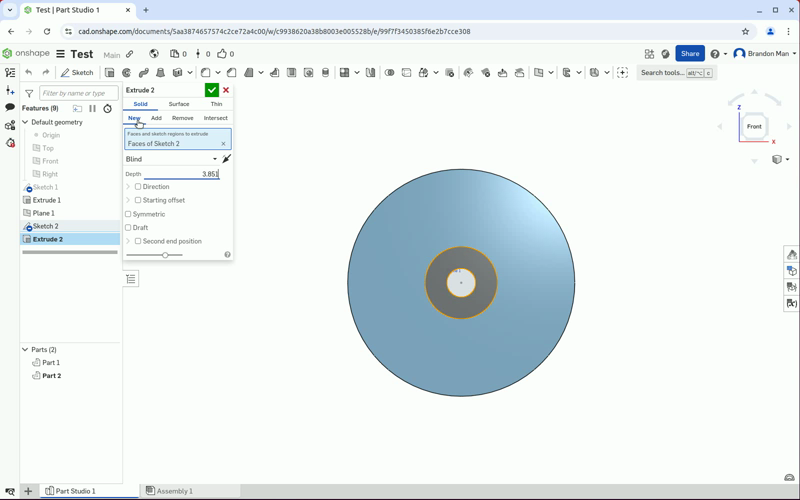
key(enter)
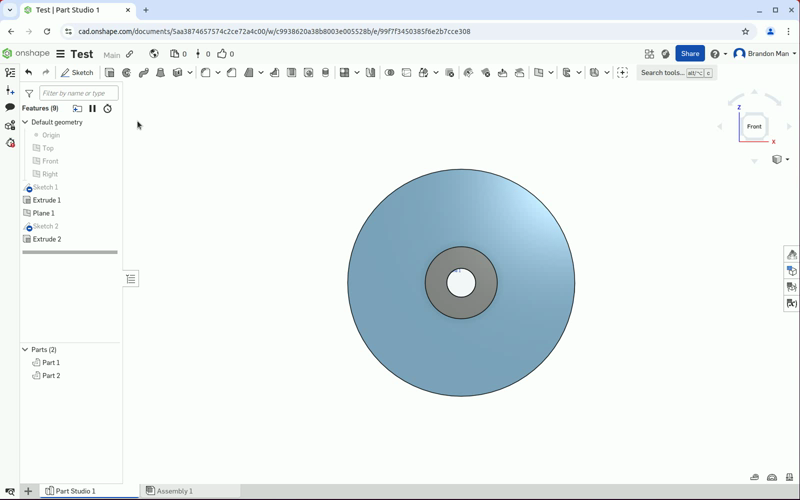
key(shift+h)
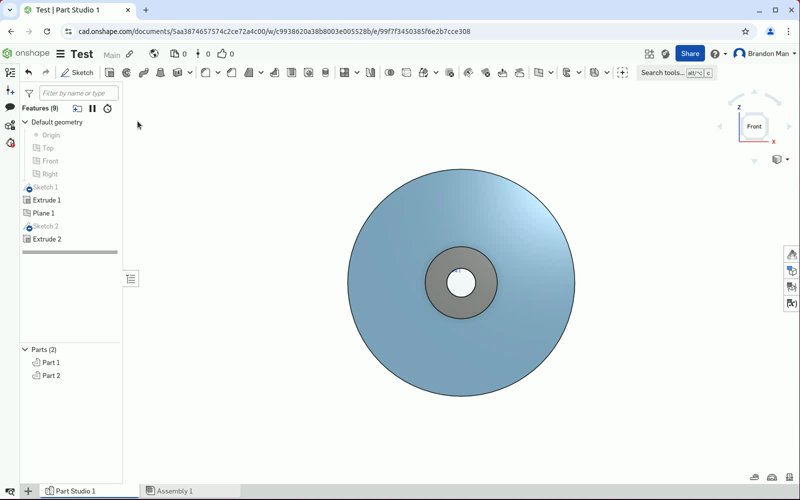
key(shift+h)
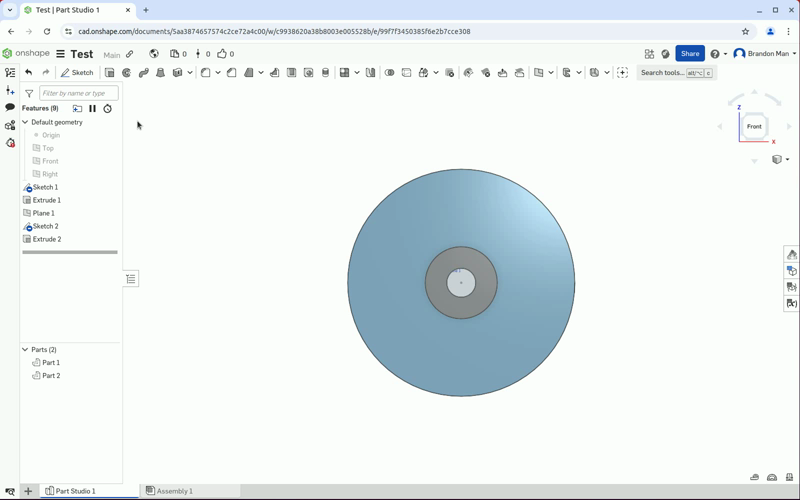
key(shift+7)
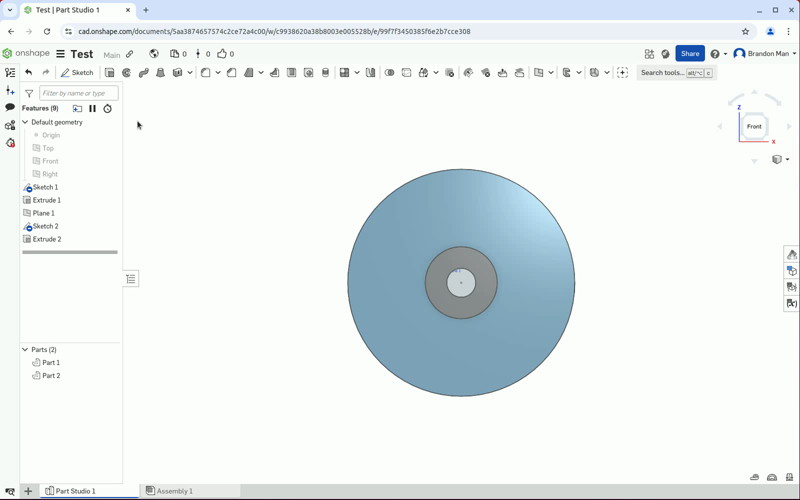
key(left, 2)
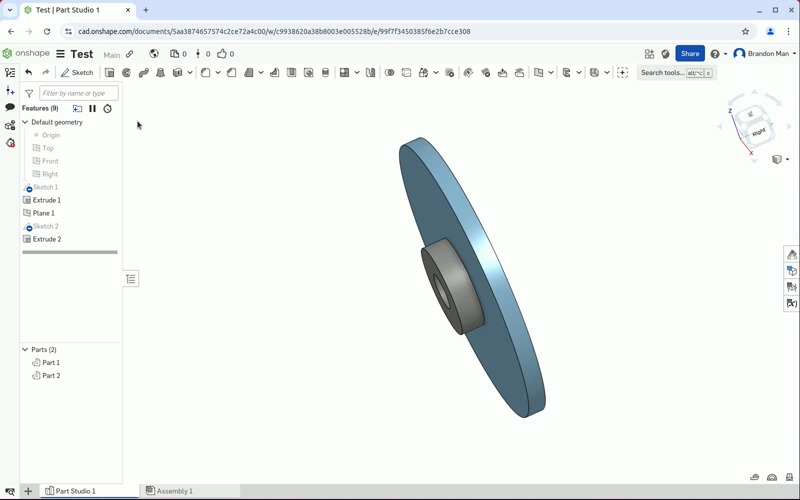
key(down, 2)
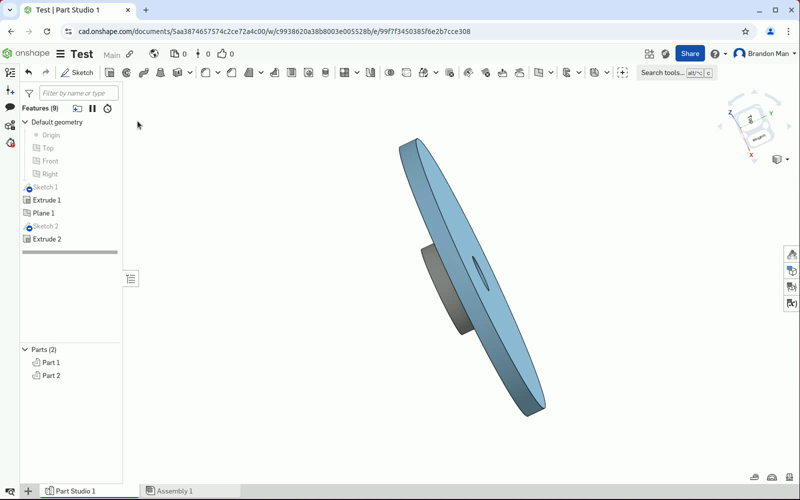
key(up, 2)
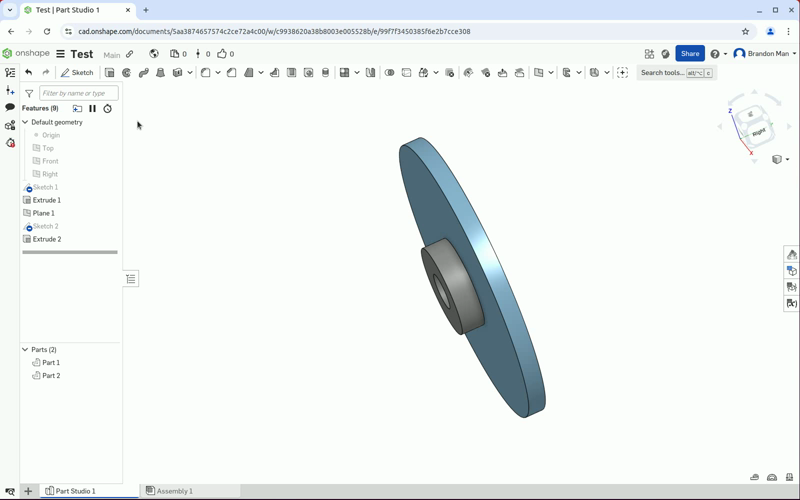
key(right, 2)
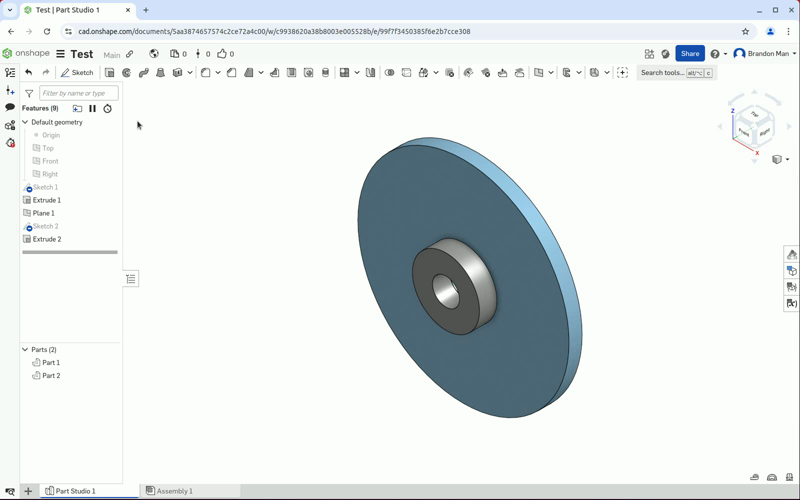
mouse_move(73, 189)
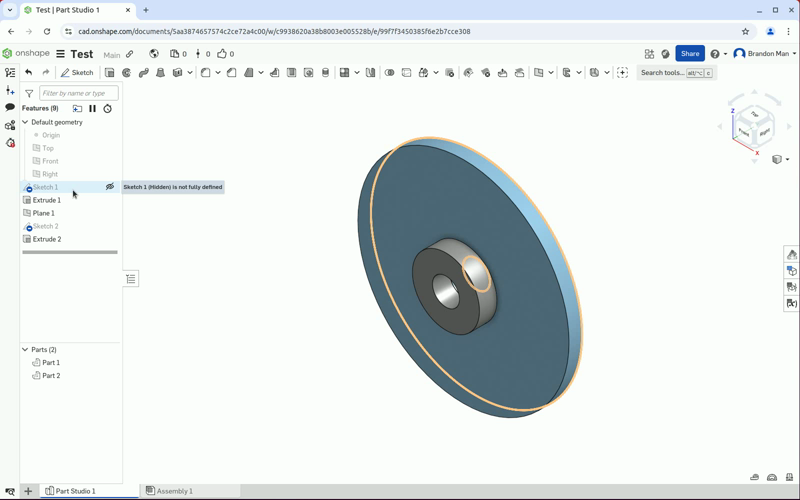
click(73, 189)